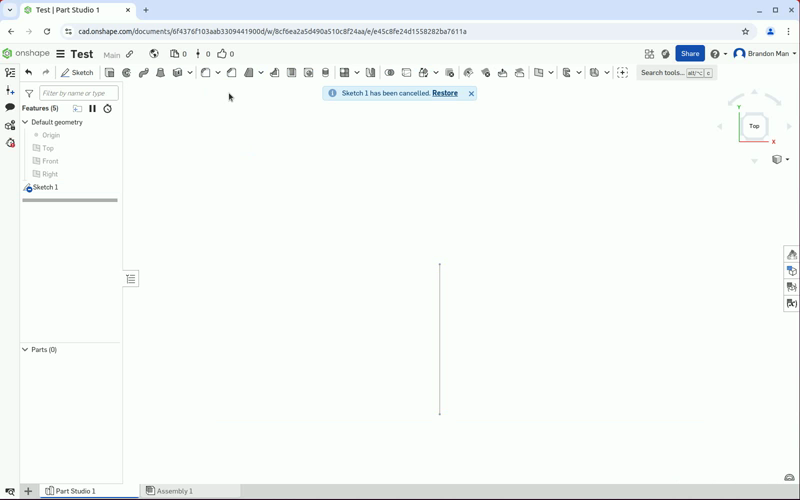
key(shift+h)
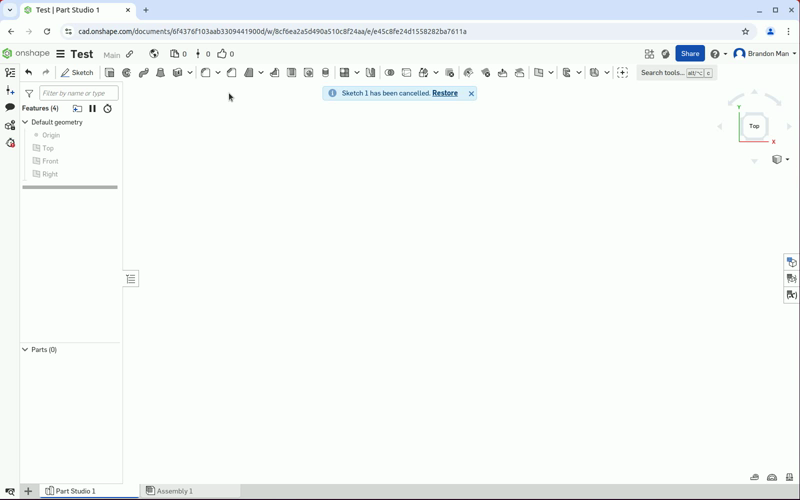
mouse_move(73, 352)
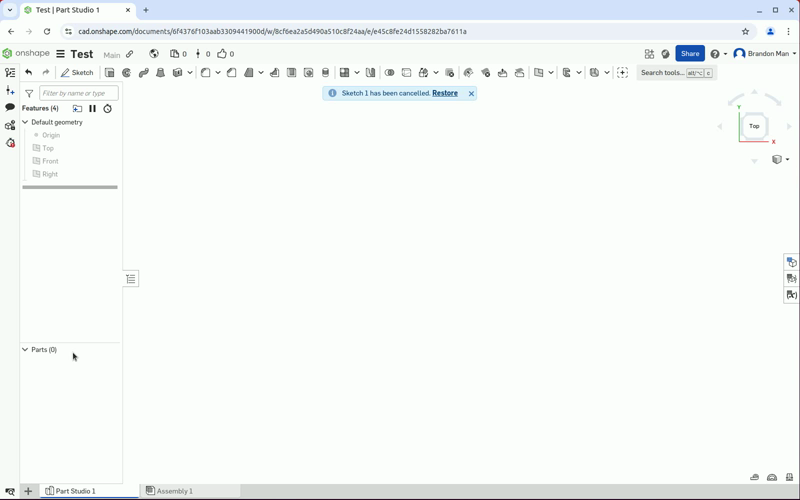
key(y)
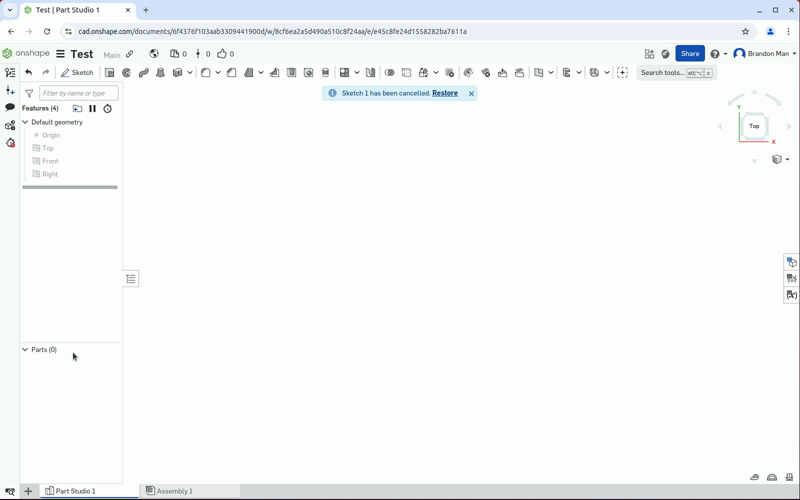
key(shift+p)
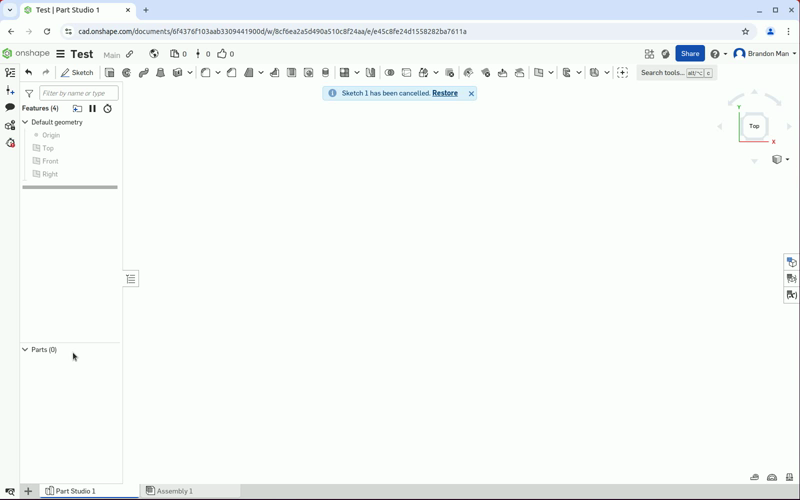
key(space)
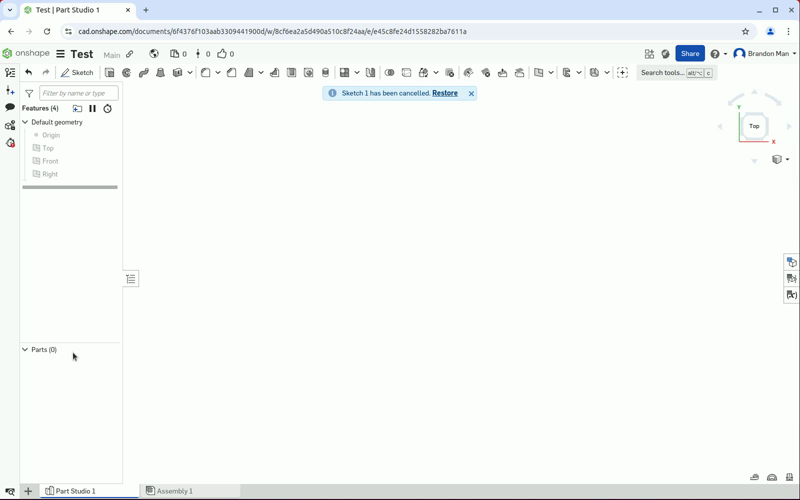
key_down(shift)
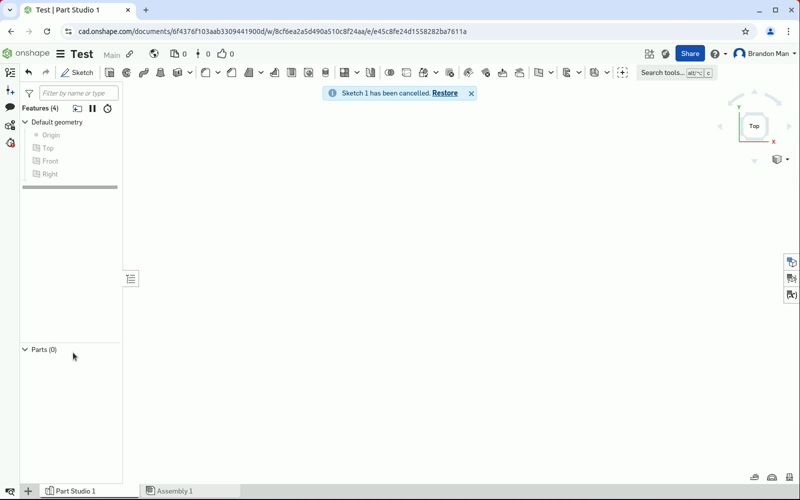
key(up)
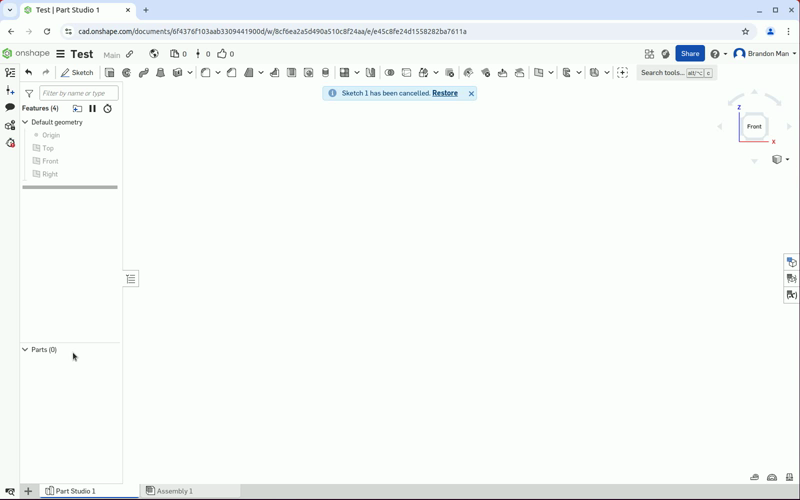
key_up(shift)
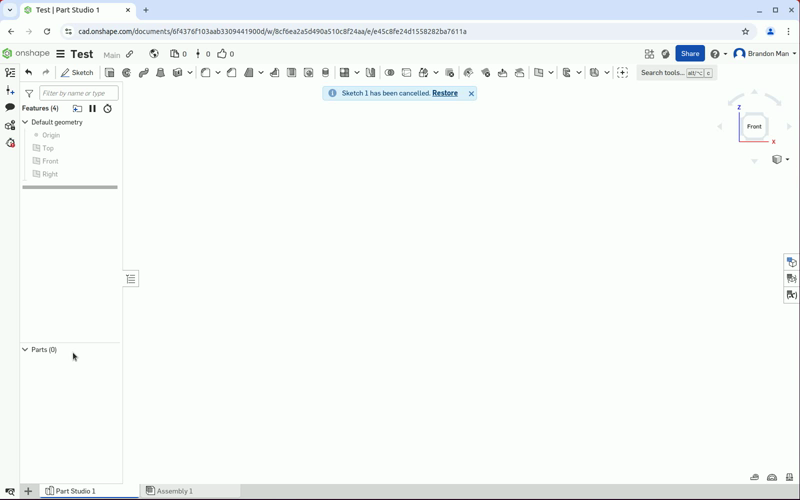
mouse_move(73, 352)
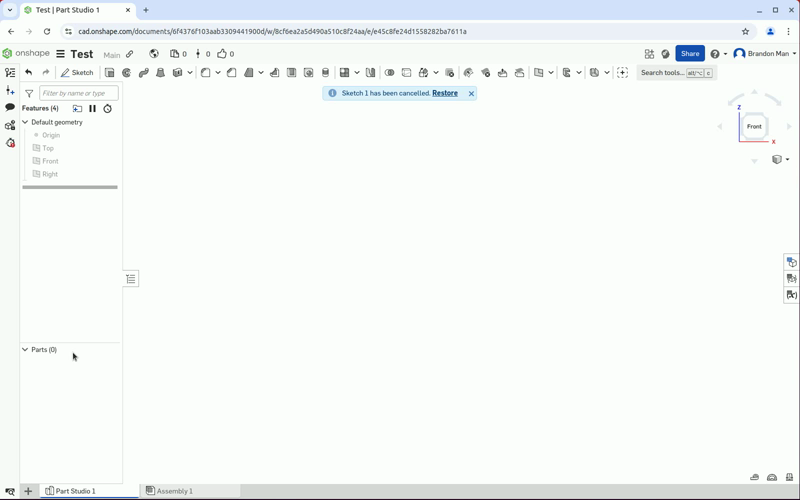
key(shift+y)
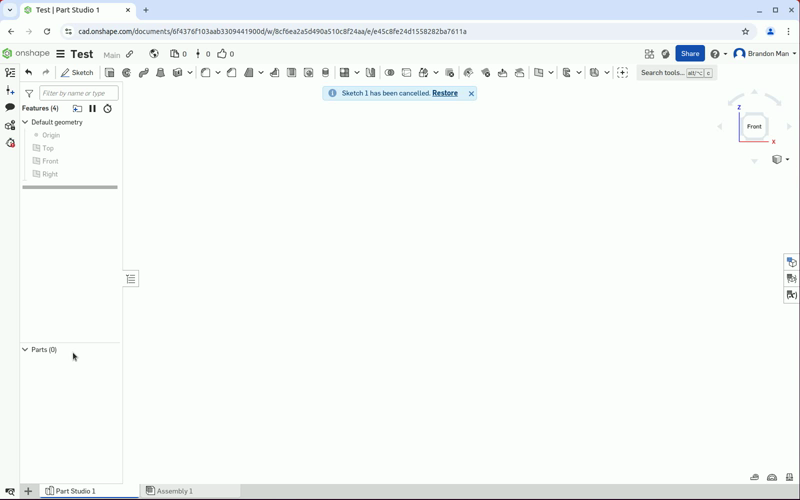
key(shift+s)
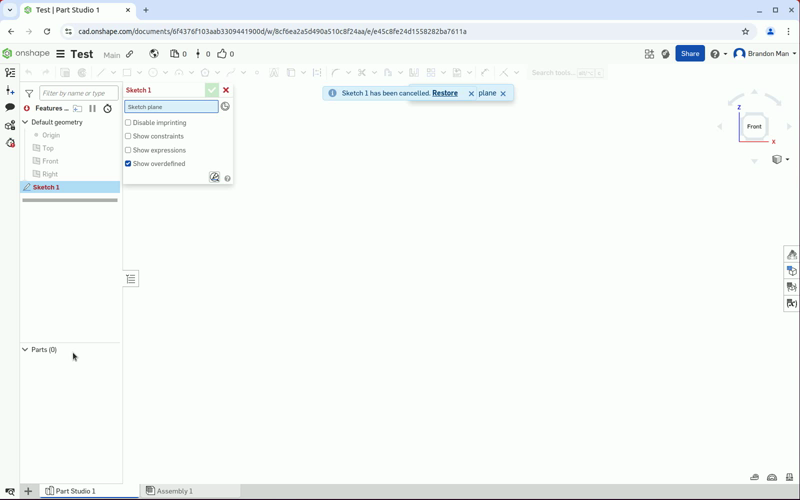
mouse_move(73, 163)
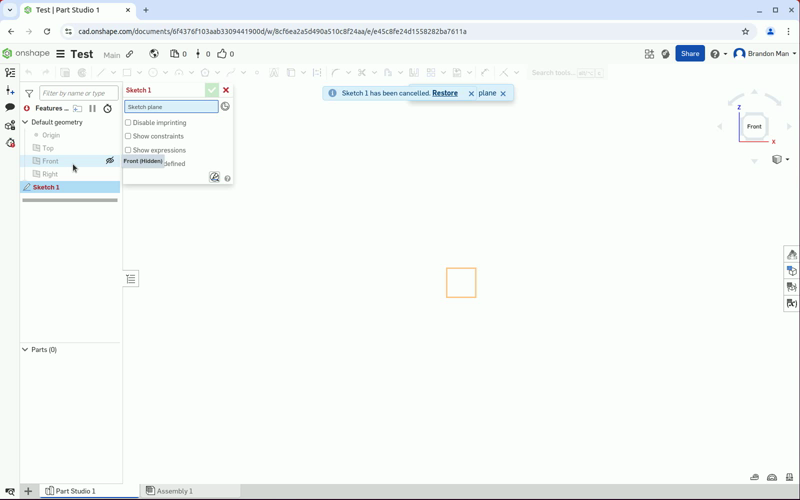
click(73, 163)
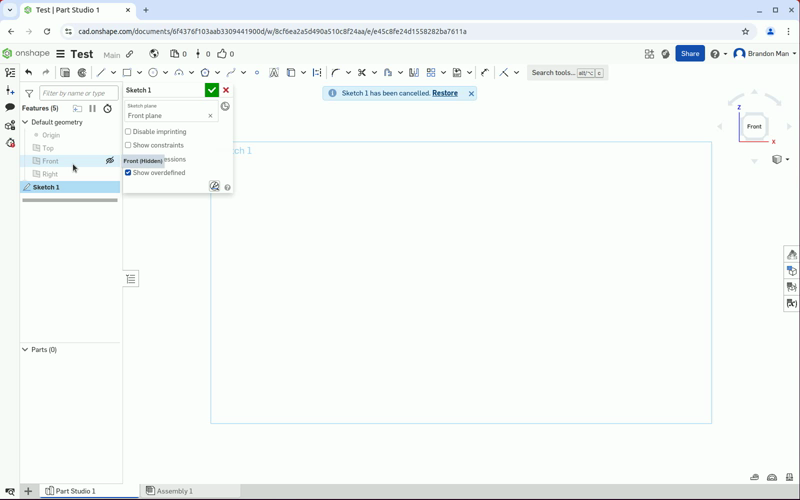
mouse_move(73, 352)
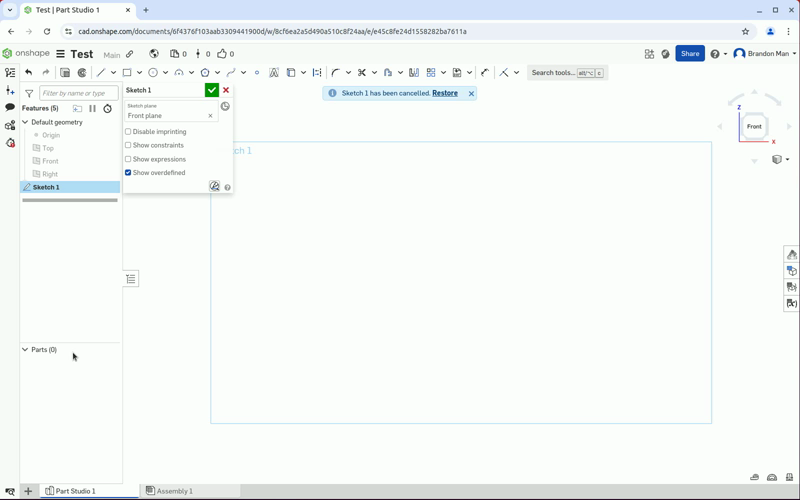
key(y)
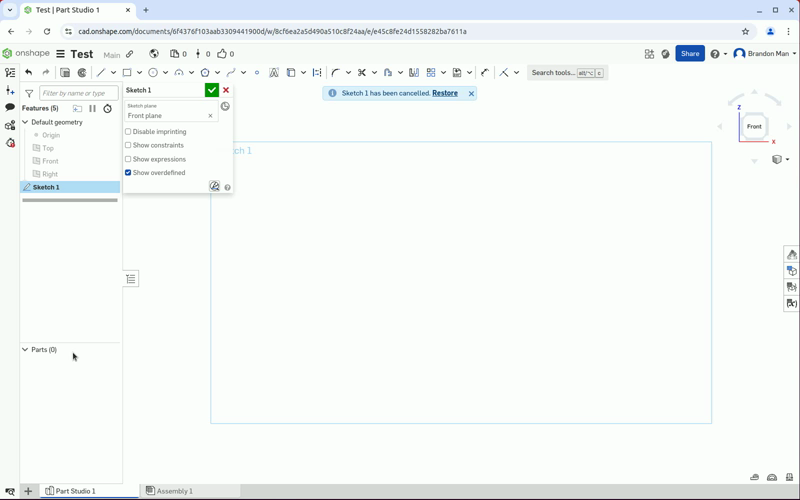
key(l)
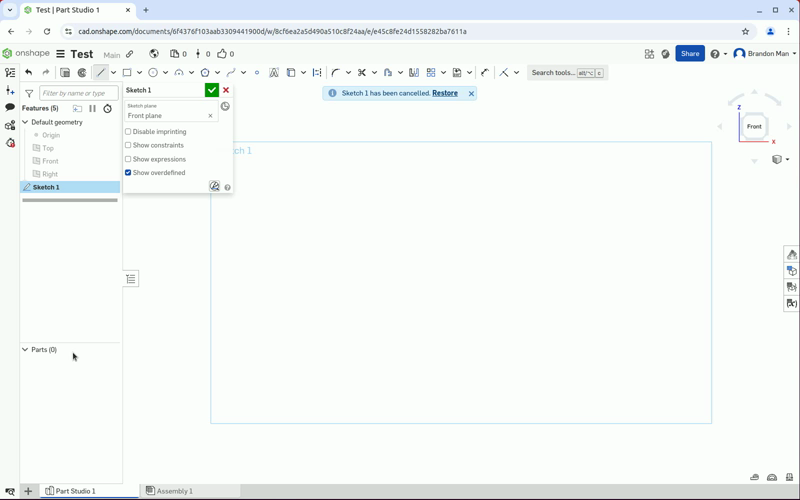
key_down(shift)
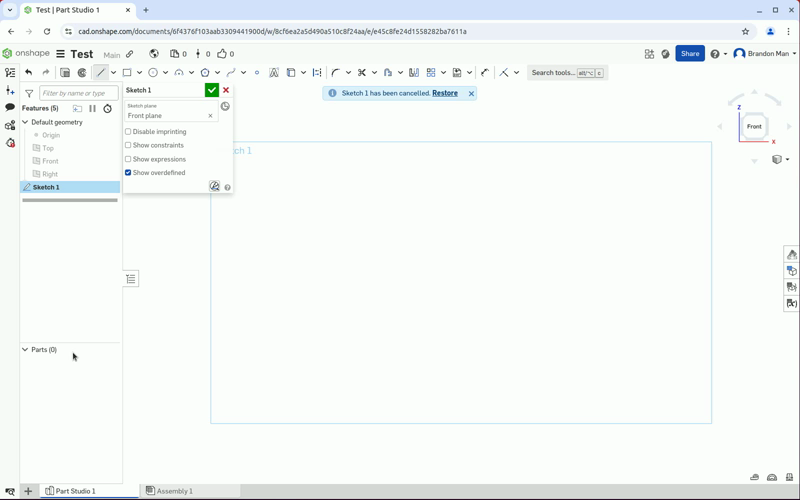
mouse_move(456, 282)
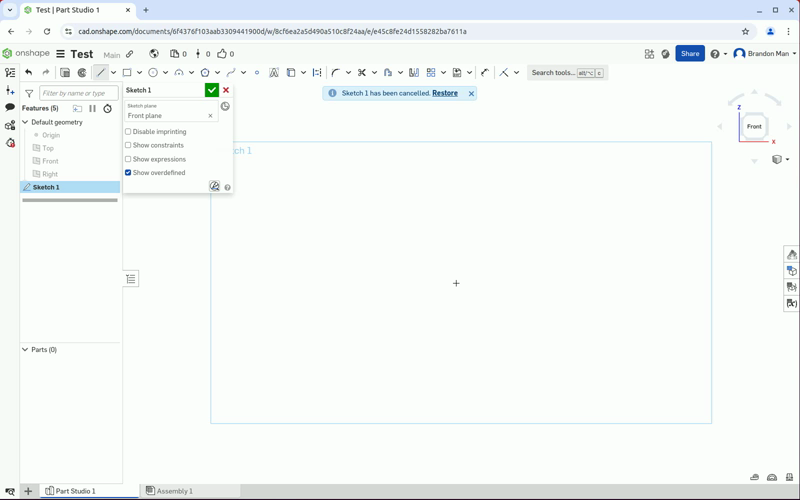
click(456, 282)
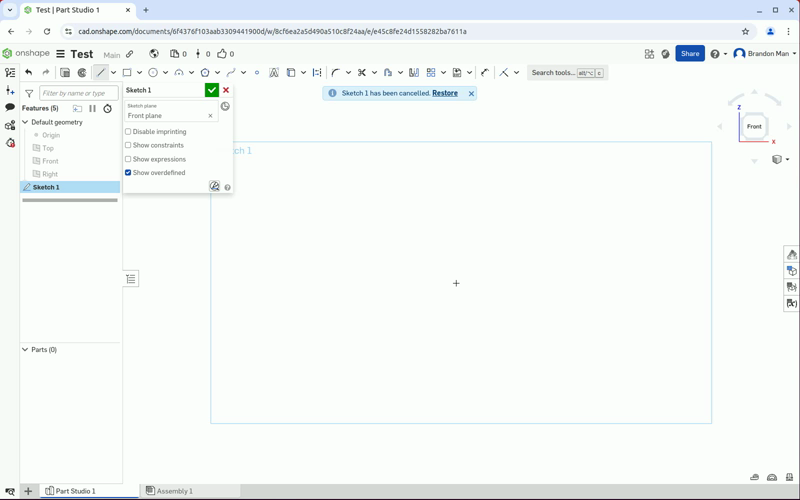
key_up(shift)
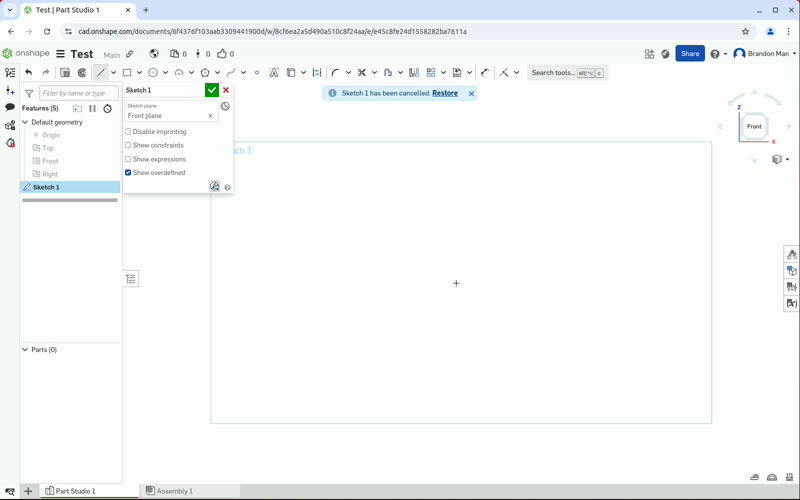
key_down(shift)
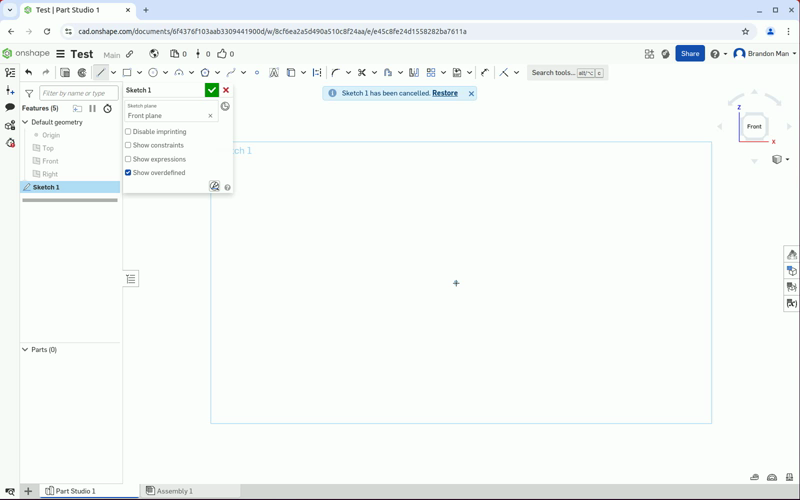
mouse_move(486, 282)
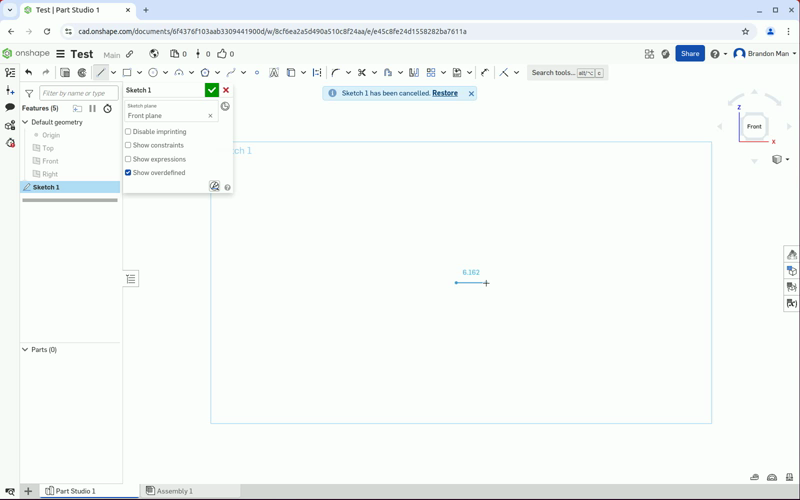
mouse_move(467, 282)
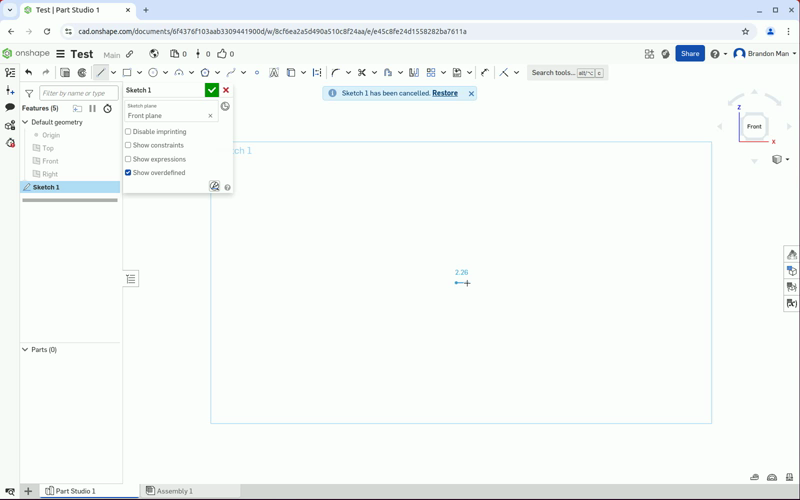
click(467, 282)
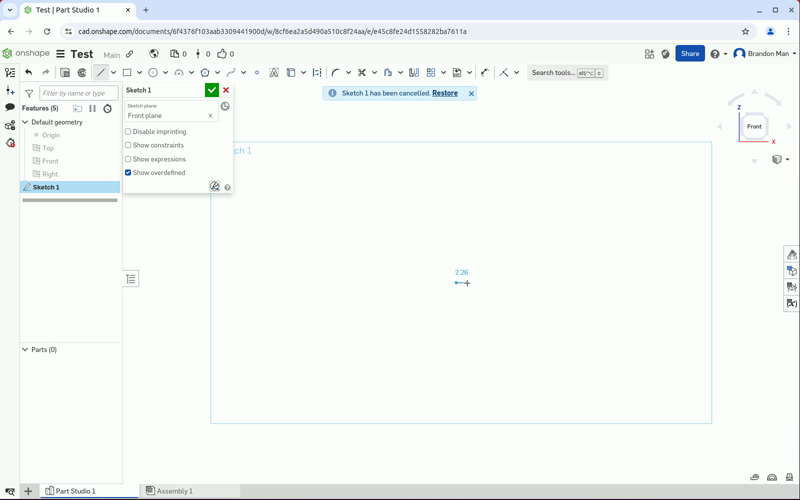
key_up(shift)
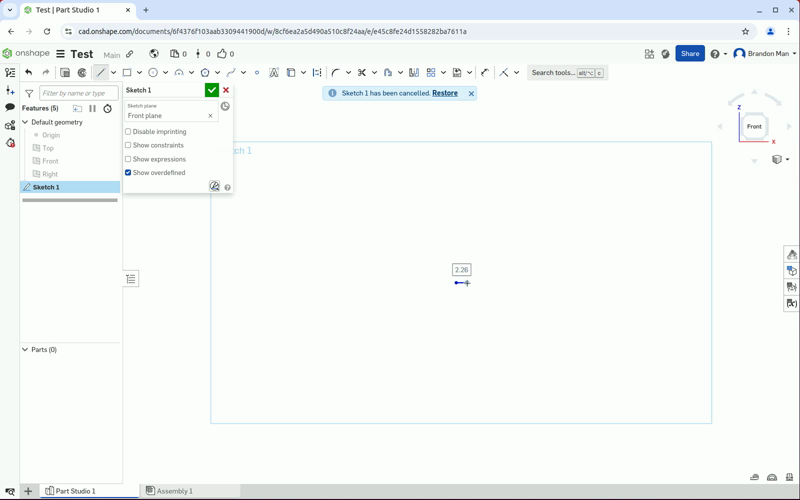
key_down(shift)
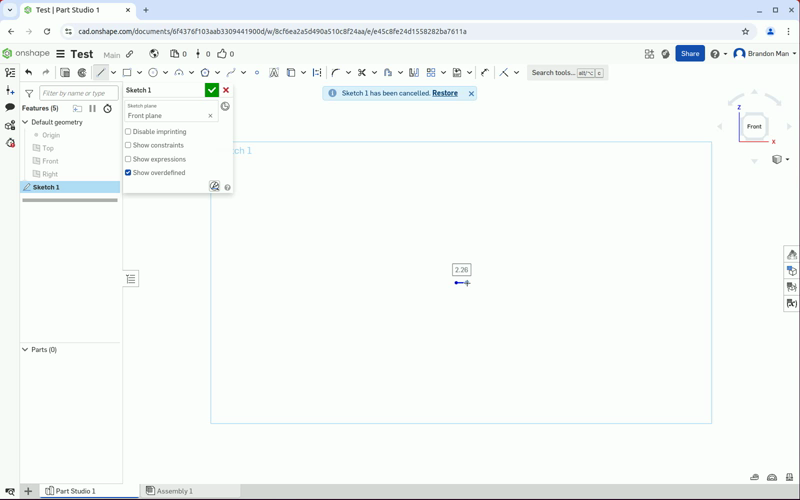
mouse_move(497, 282)
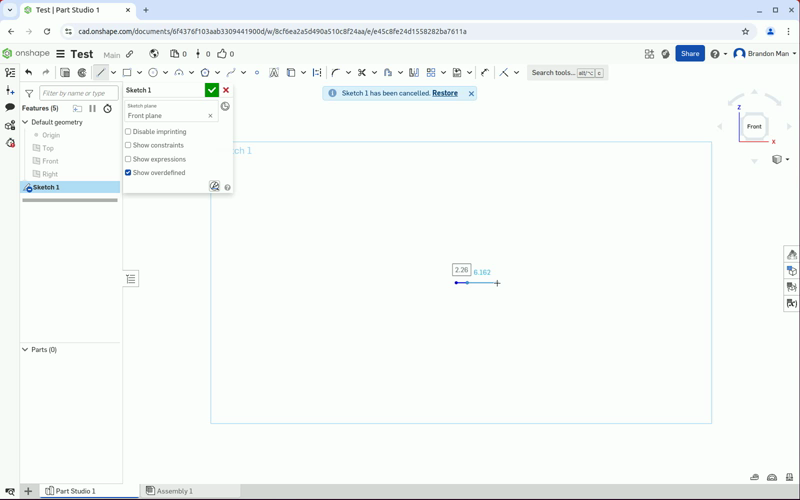
mouse_move(467, 257)
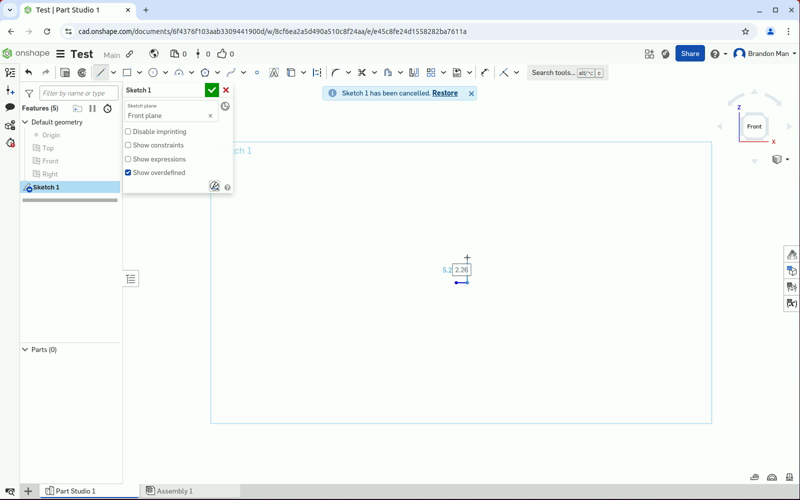
click(467, 257)
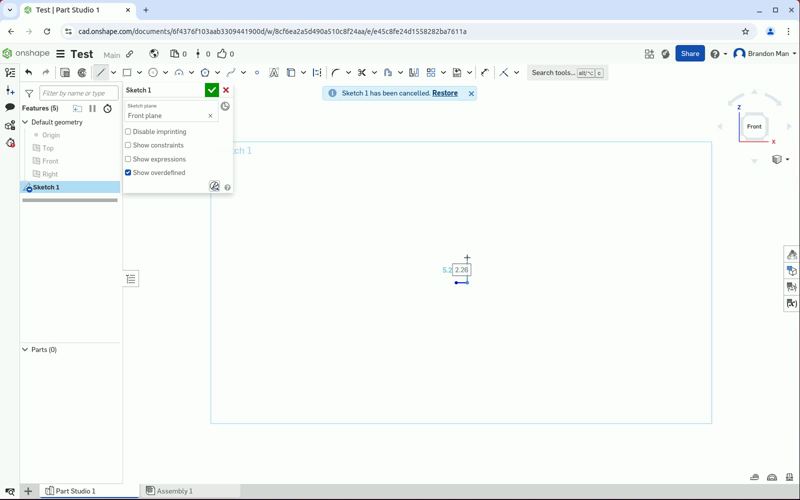
key_up(shift)
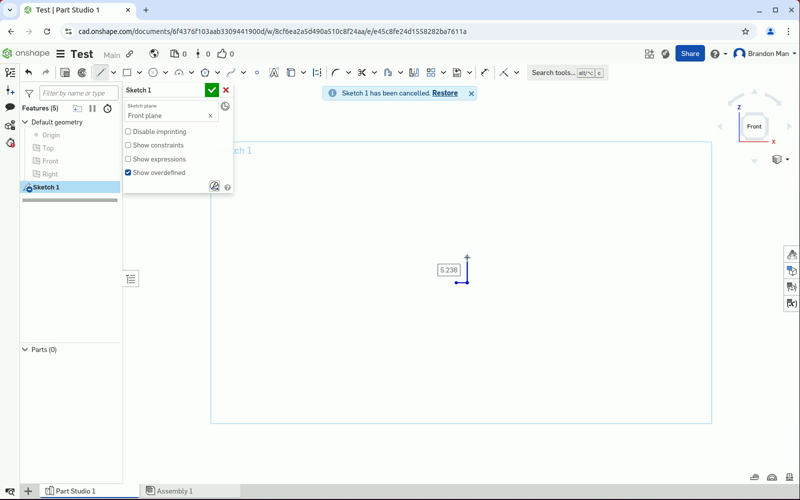
key_down(shift)
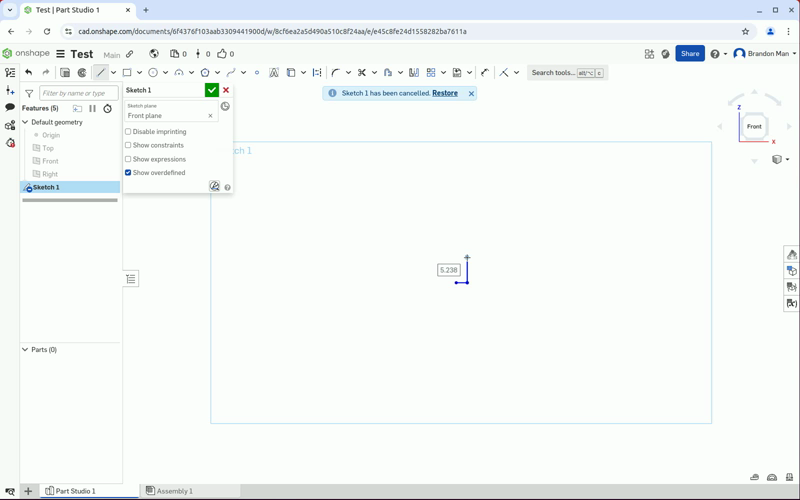
mouse_move(497, 257)
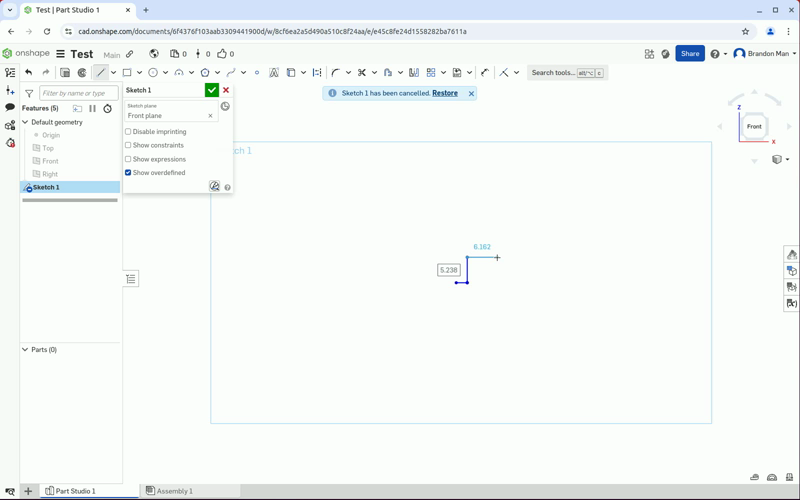
mouse_move(456, 257)
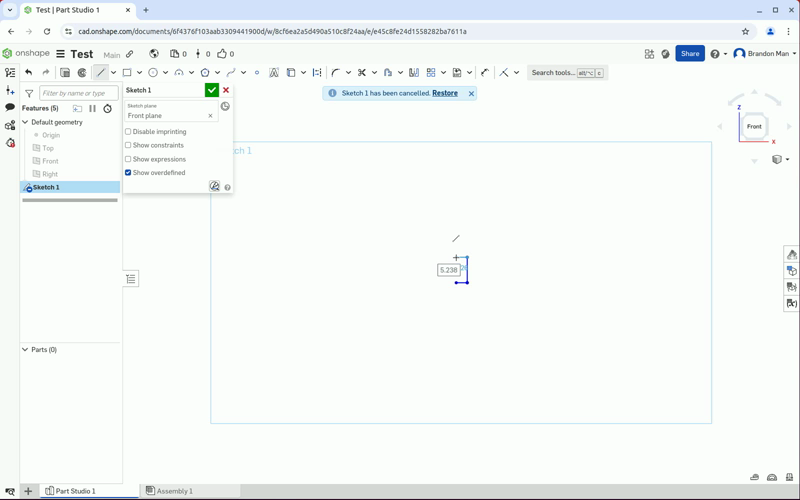
click(456, 257)
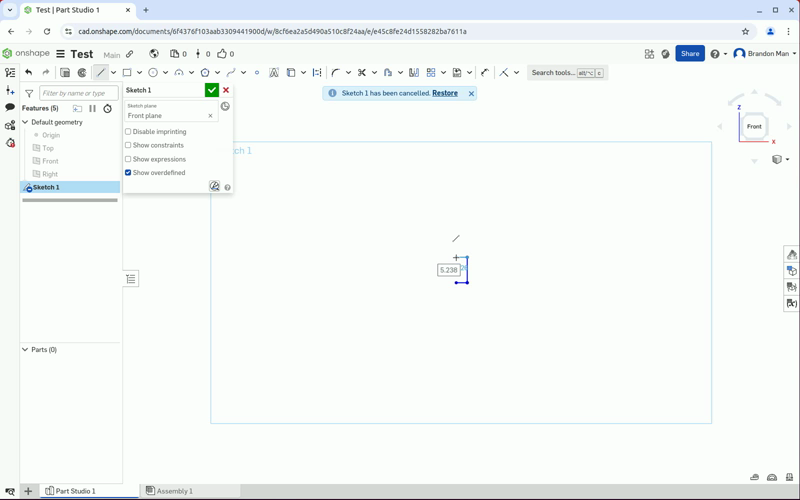
key_up(shift)
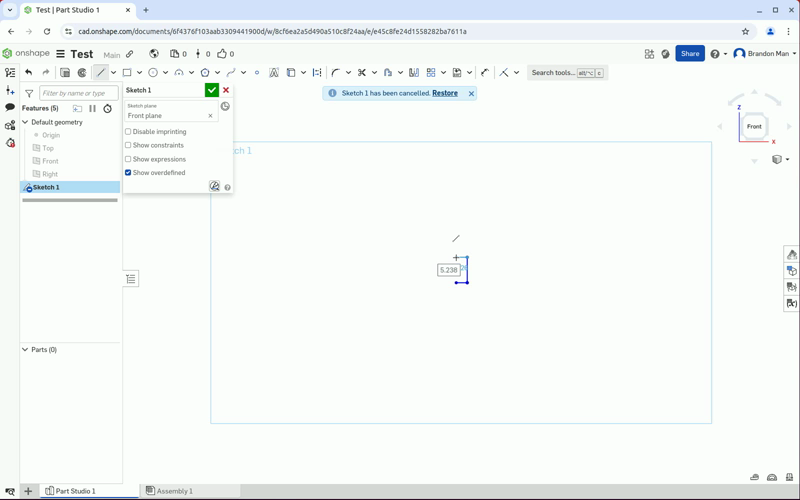
mouse_move(486, 257)
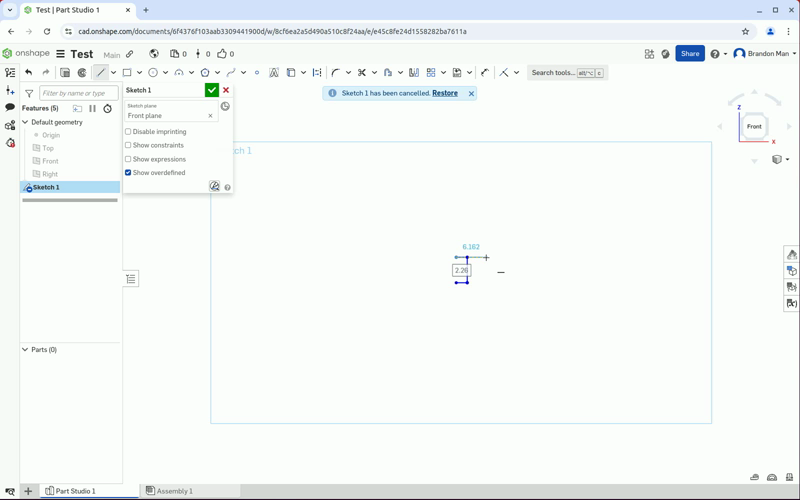
key_down(shift)
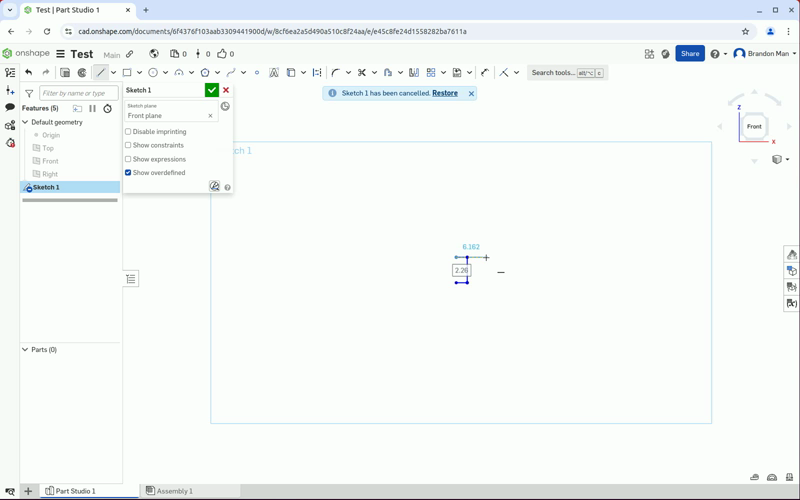
mouse_move(456, 282)
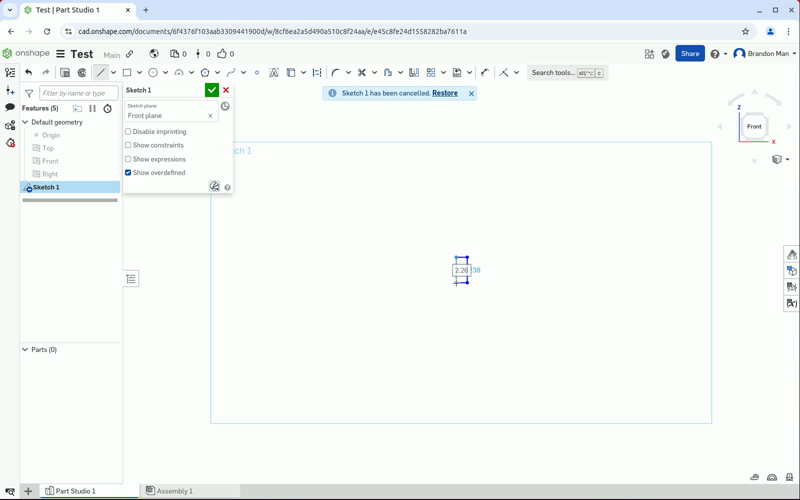
key_up(shift)
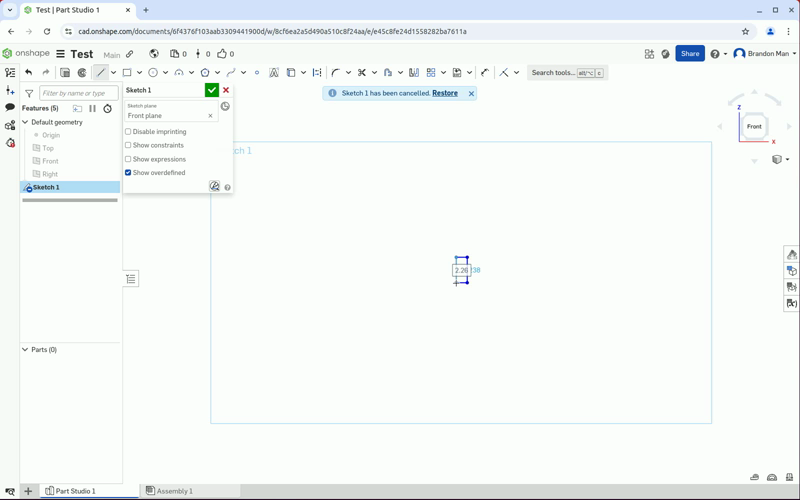
click(456, 282)
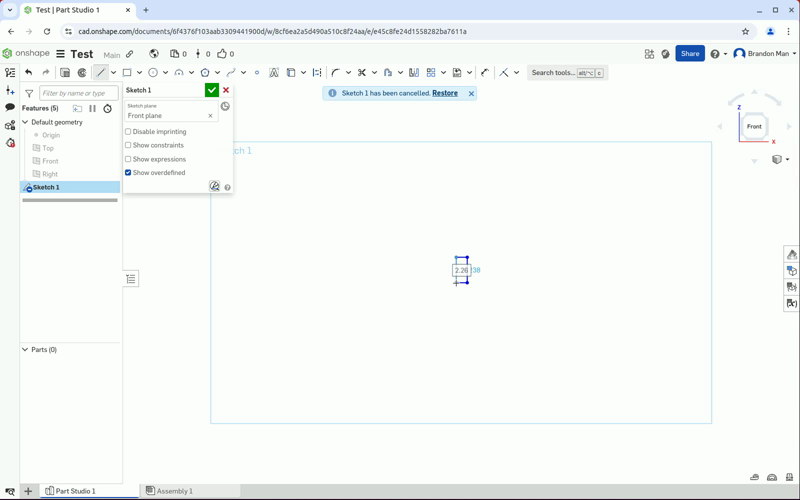
key(esc)
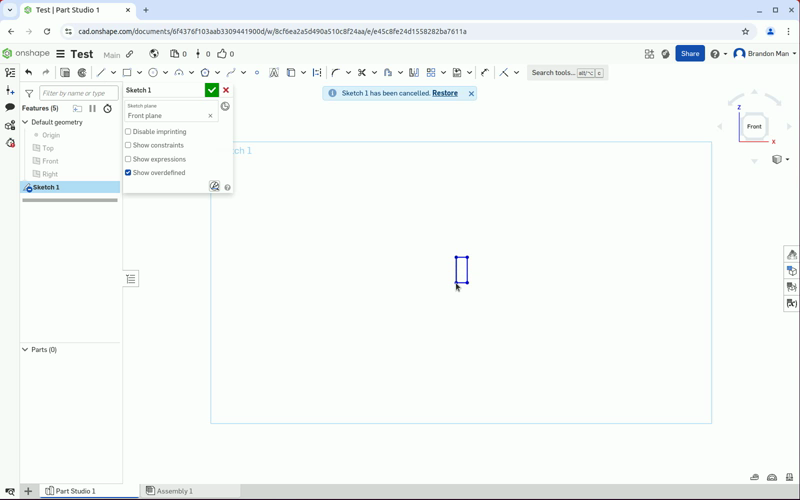
mouse_move(457, 259)
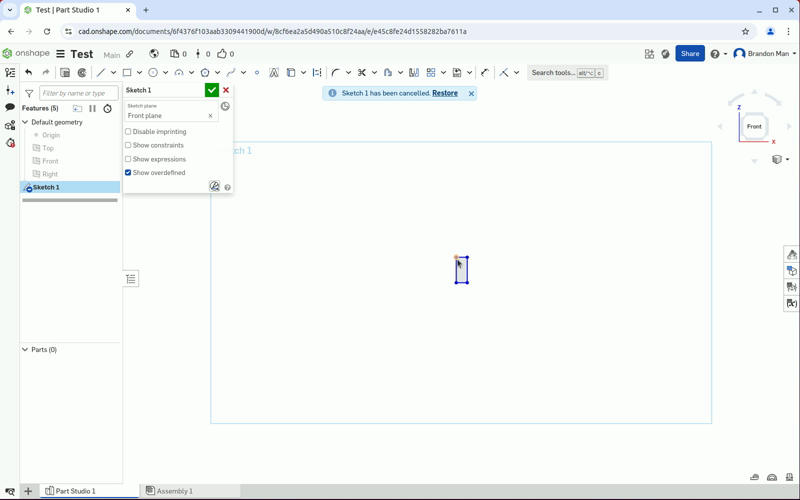
scroll(6)
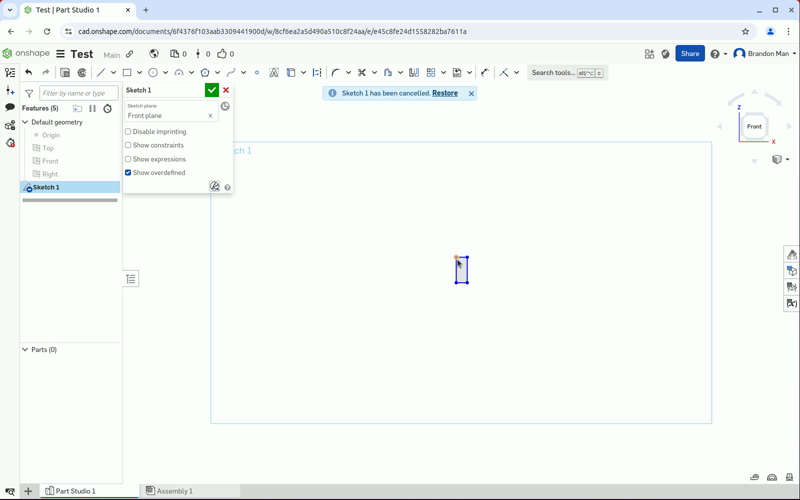
scroll(6)
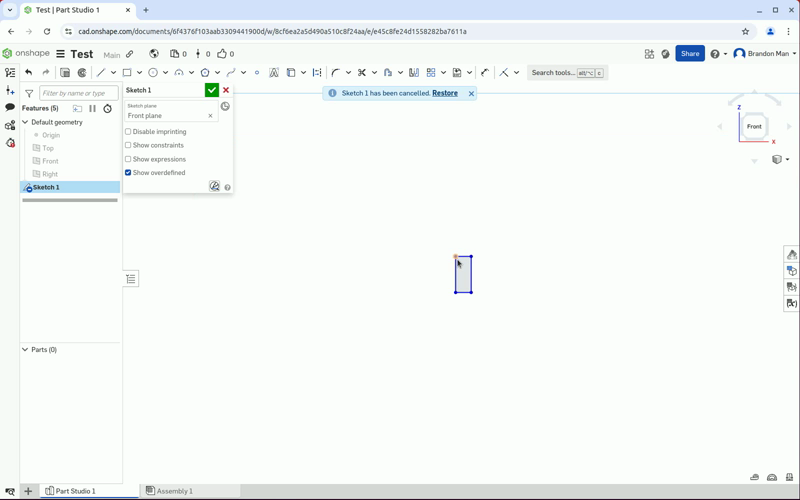
scroll(6)
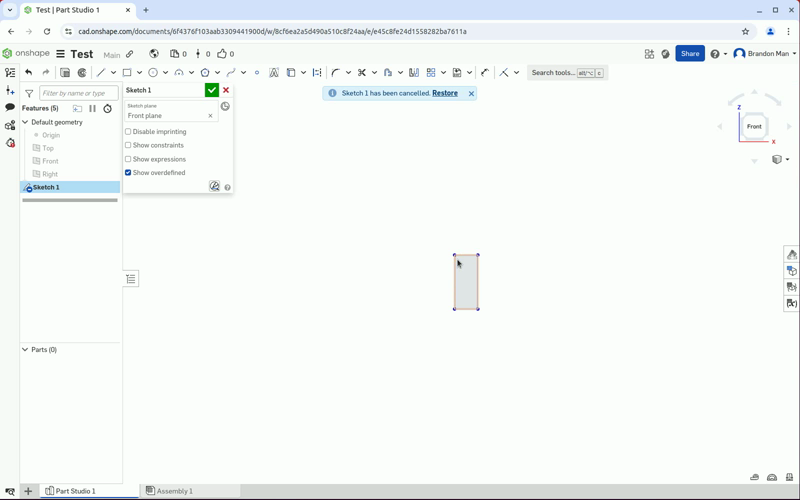
scroll(6)
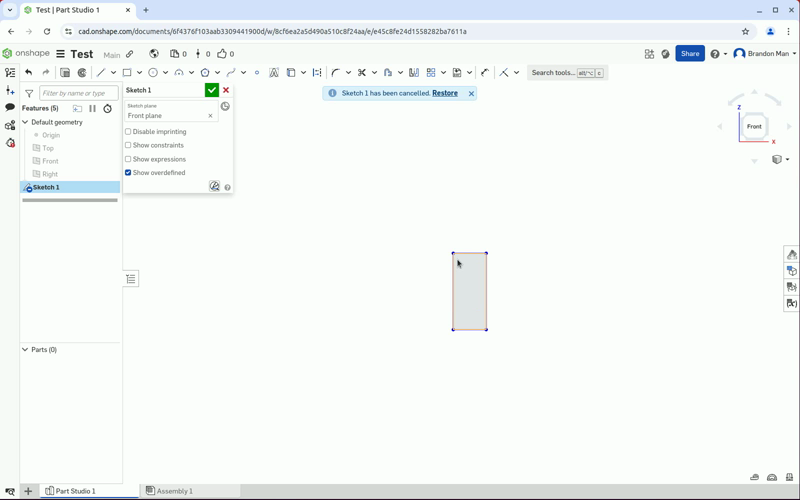
scroll(6)
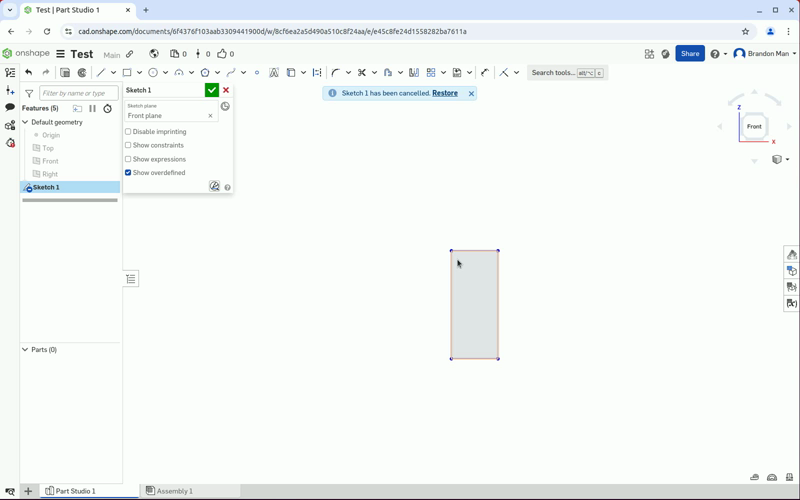
scroll(6)
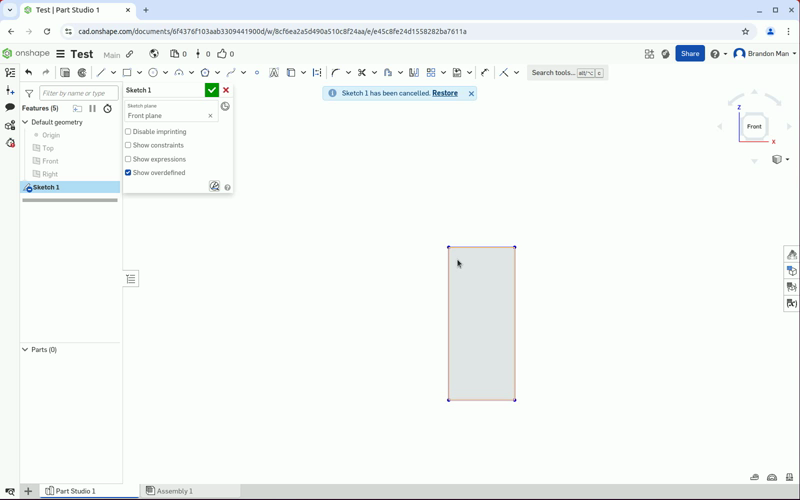
scroll(6)
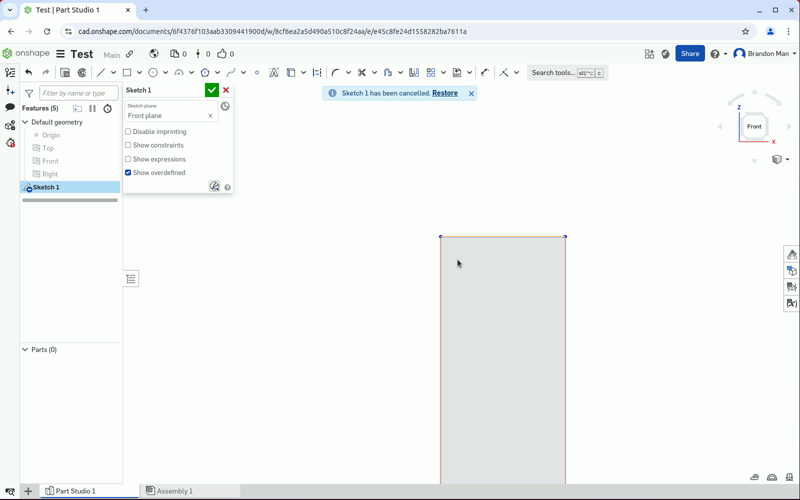
click(457, 259)
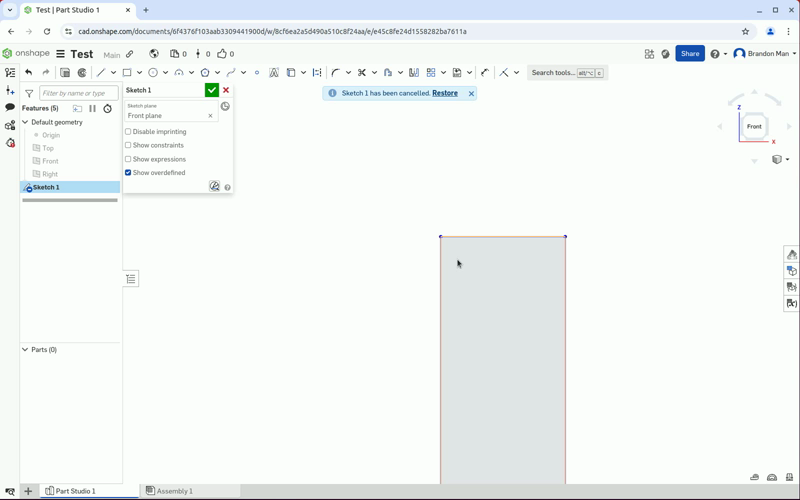
scroll(-6)
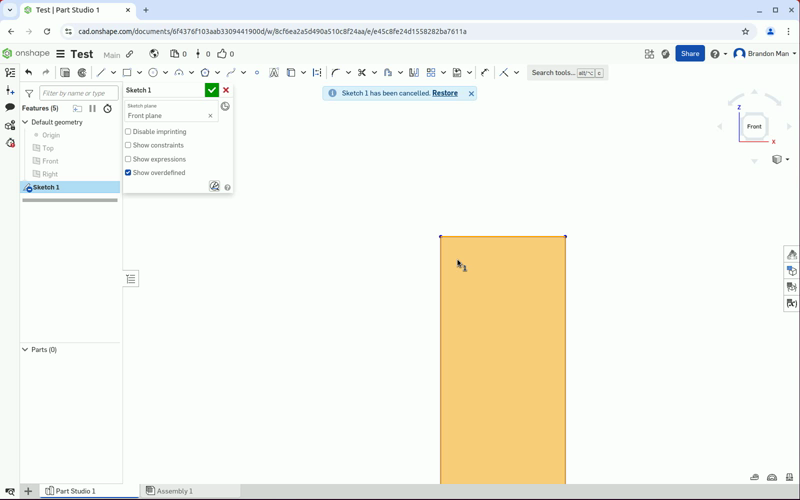
scroll(-6)
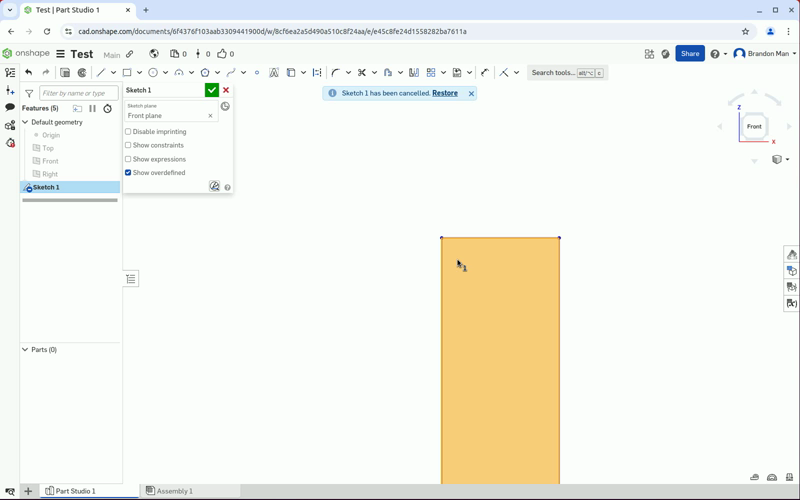
scroll(-6)
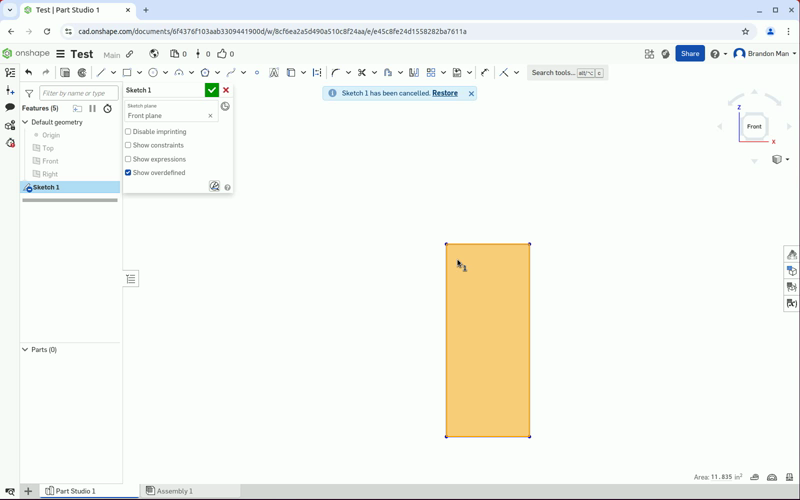
scroll(-6)
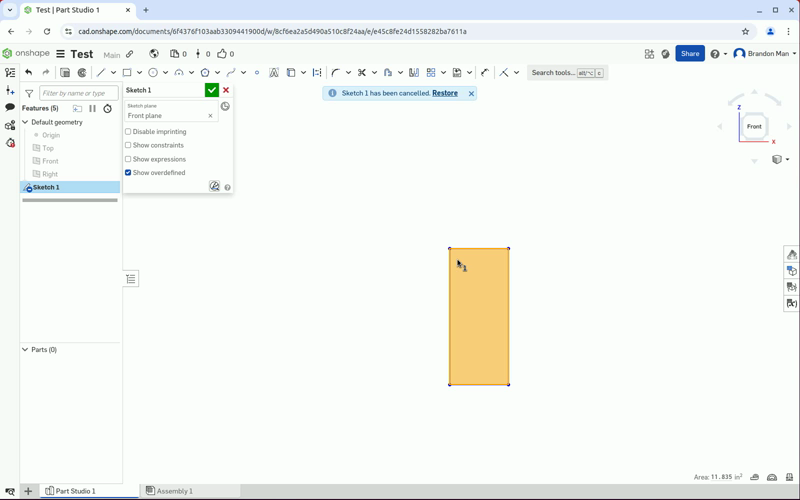
scroll(-6)
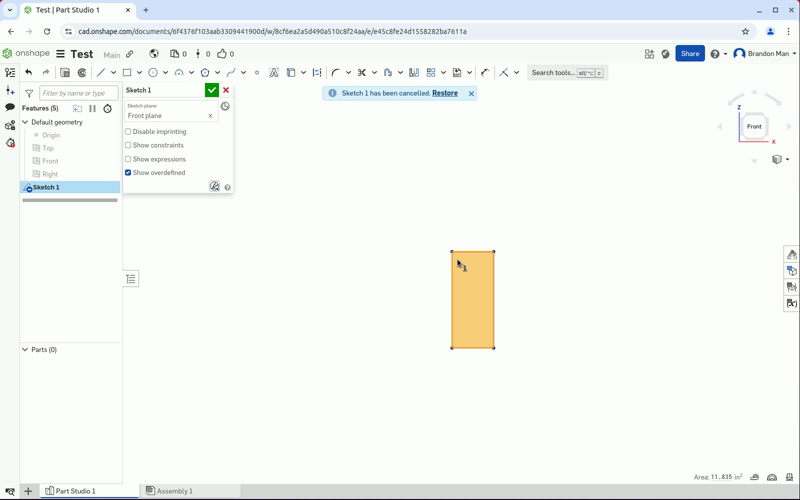
scroll(-6)
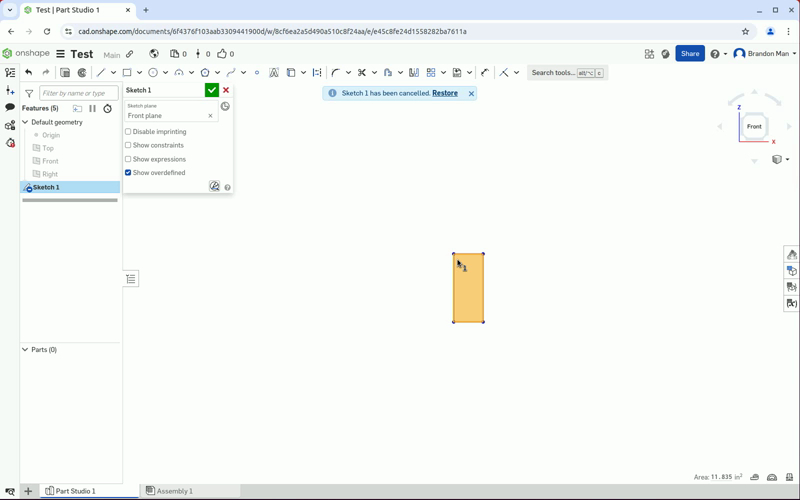
scroll(-6)
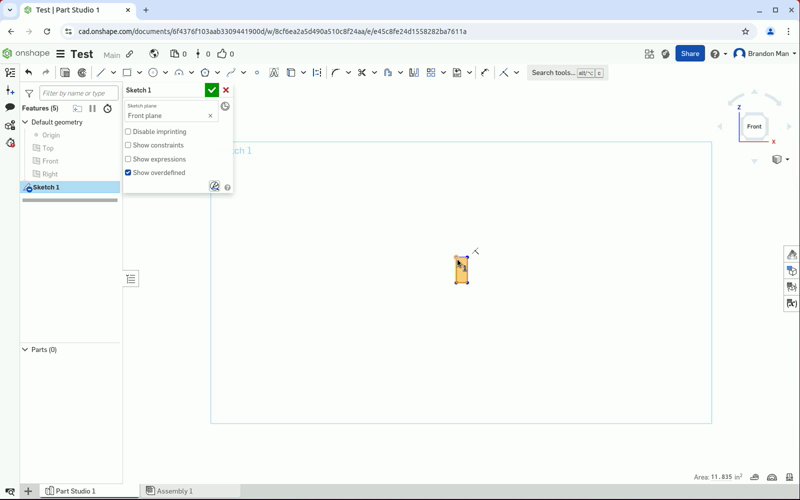
mouse_move(73, 352)
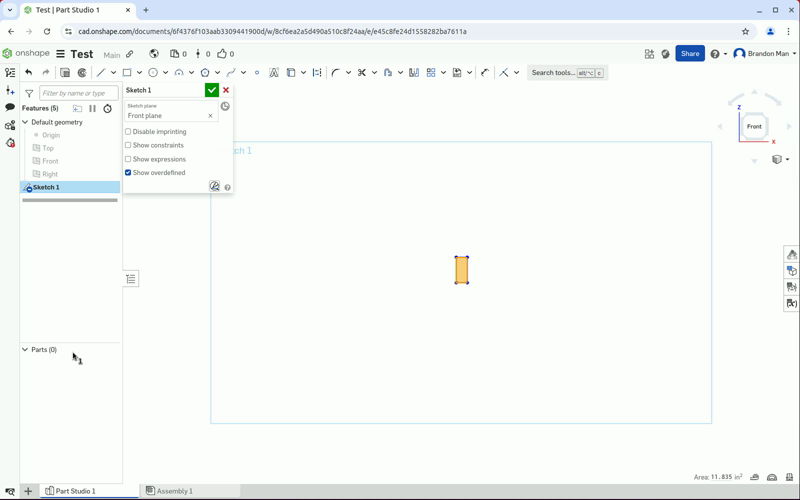
key(shift+y)
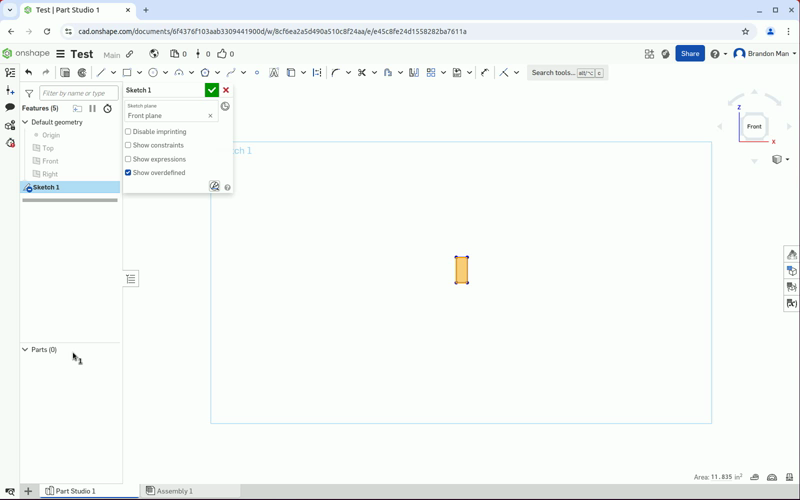
key(shift+e)
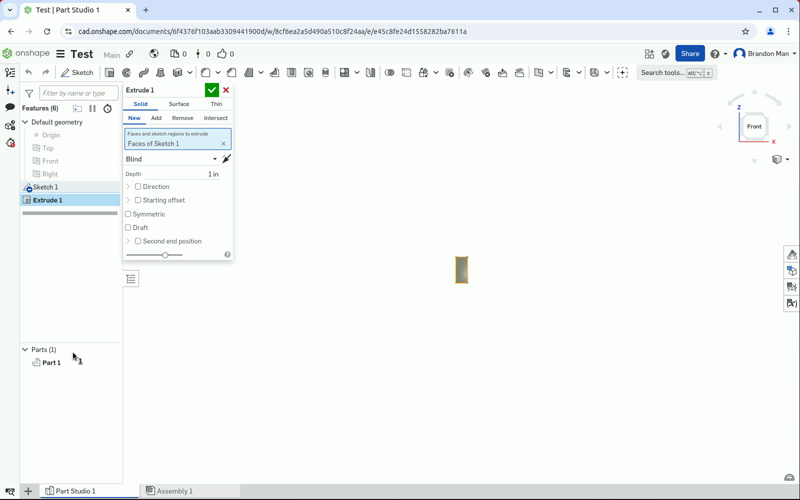
mouse_move(143, 106)
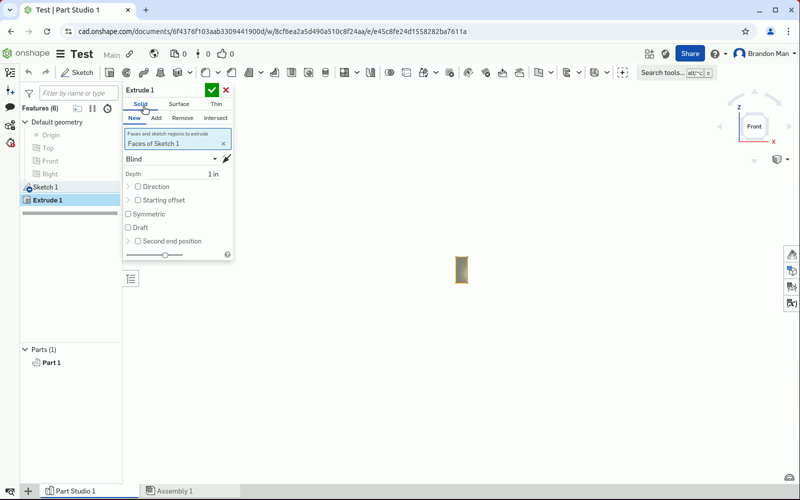
click(143, 106)
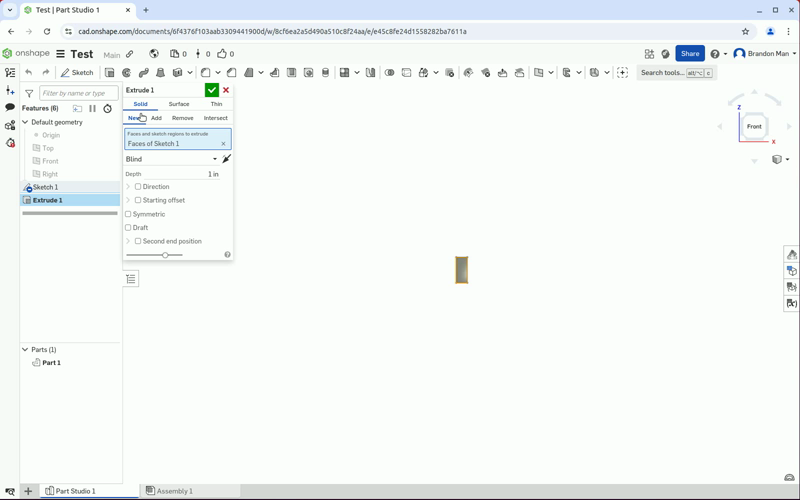
mouse_move(137, 120)
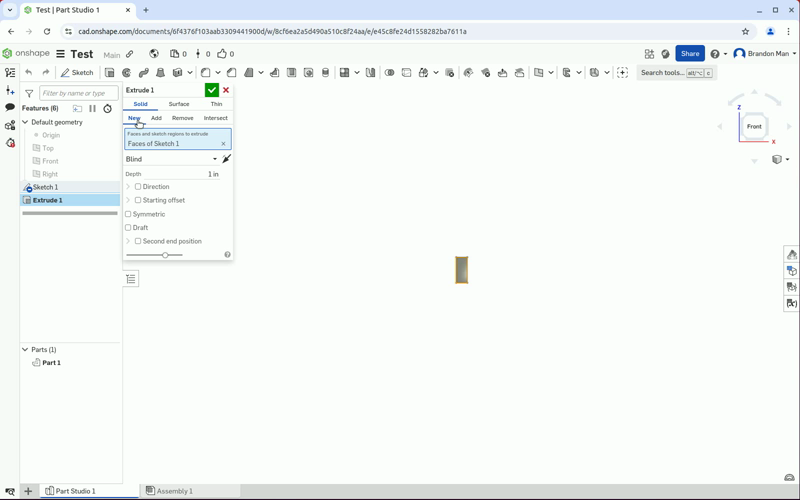
click(137, 120)
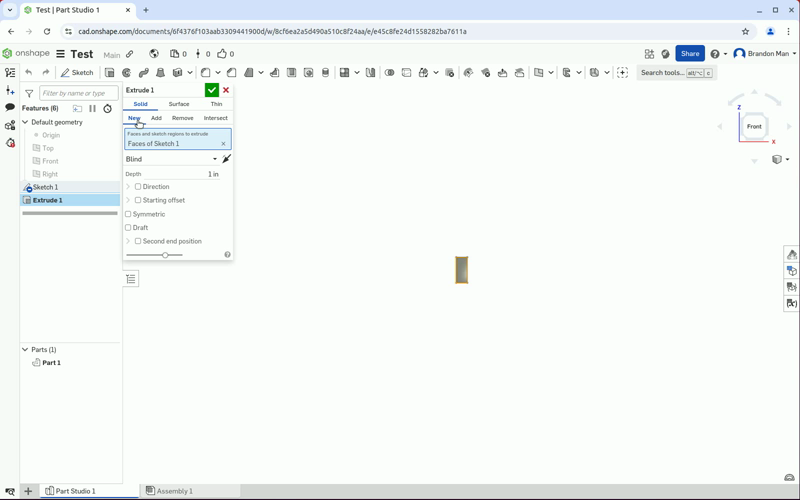
key(tab, 4)
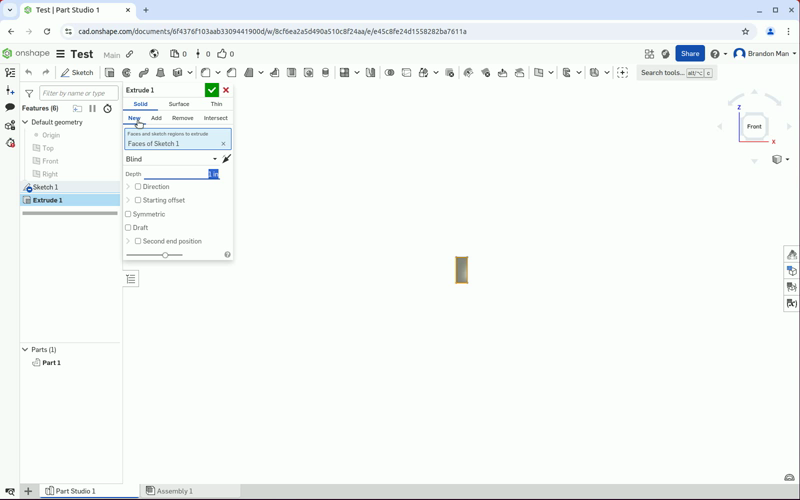
text(23.108)
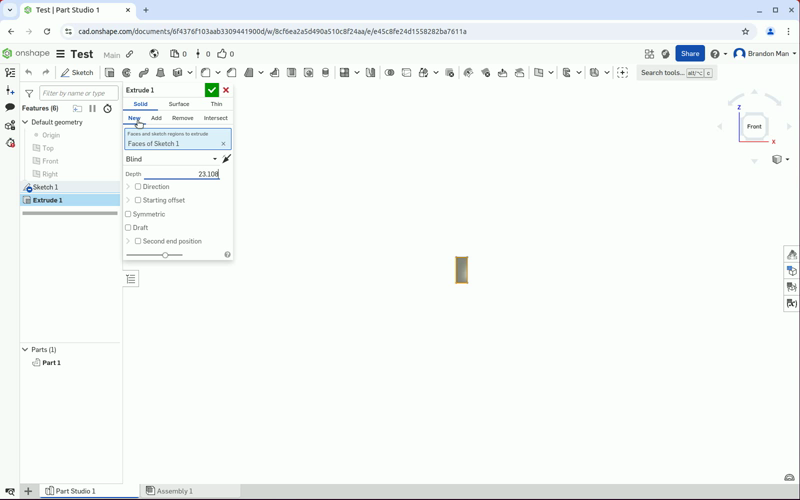
key(enter)
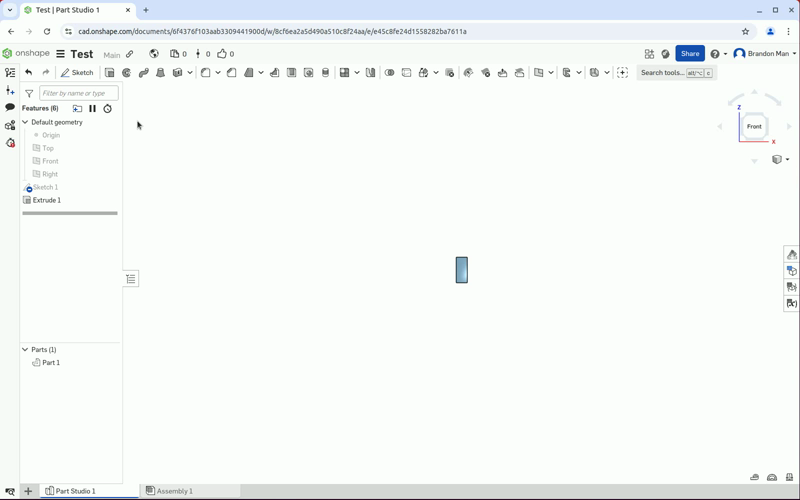
key(shift+h)
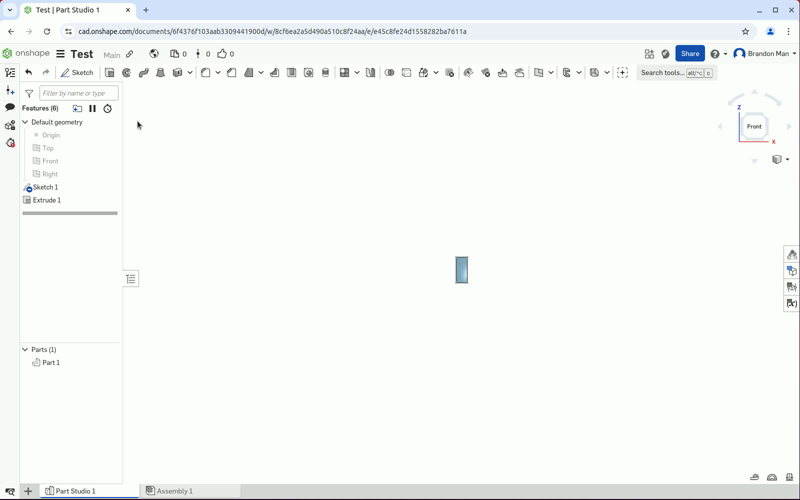
key(shift+h)
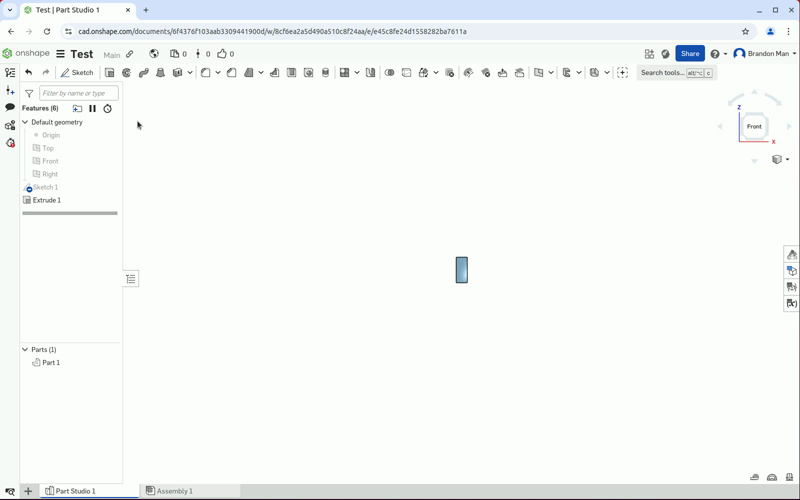
mouse_move(73, 189)
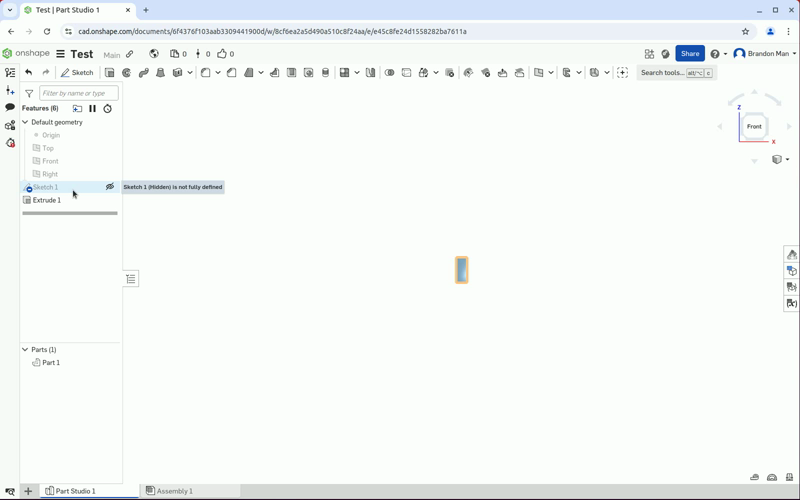
click(73, 189)
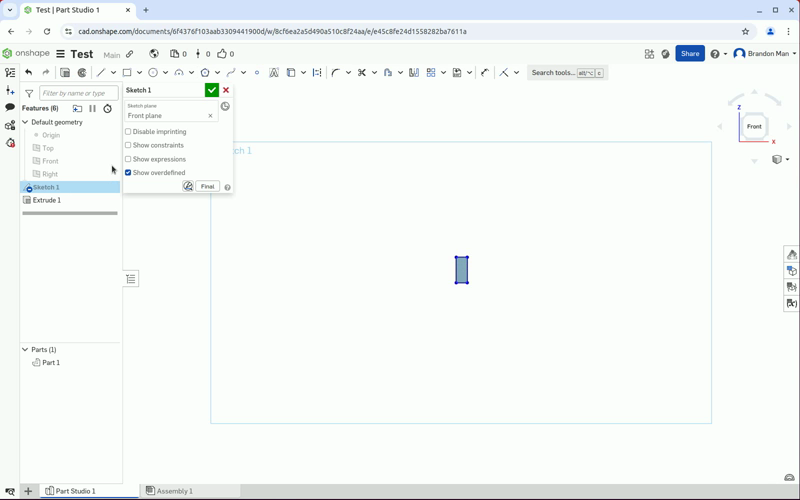
mouse_move(229, 92)
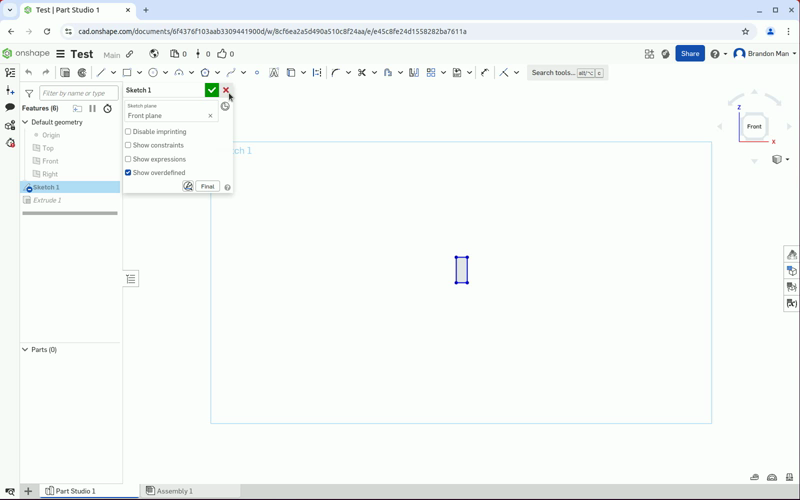
click(229, 92)
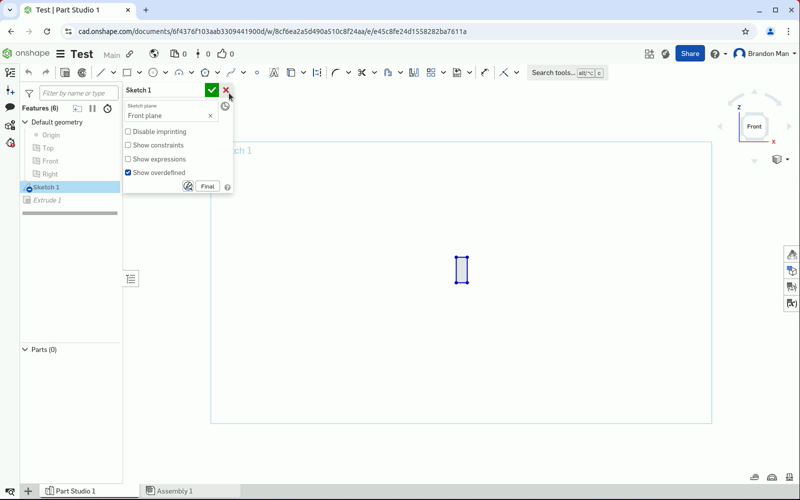
key(shift+s)
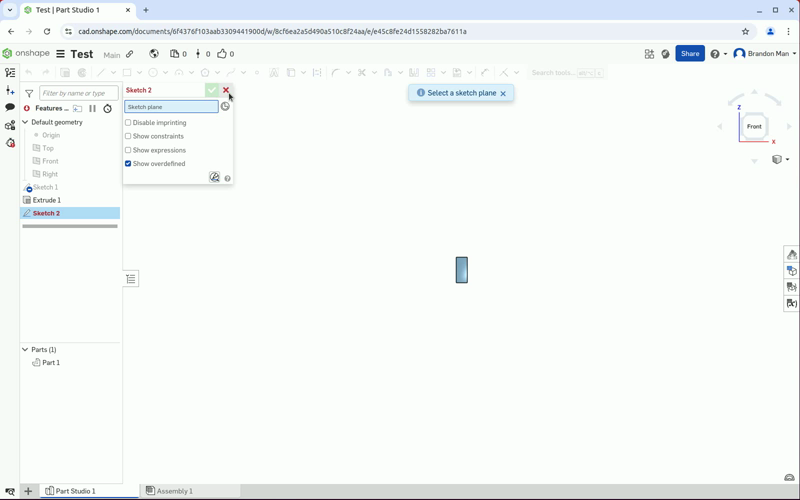
mouse_move(73, 163)
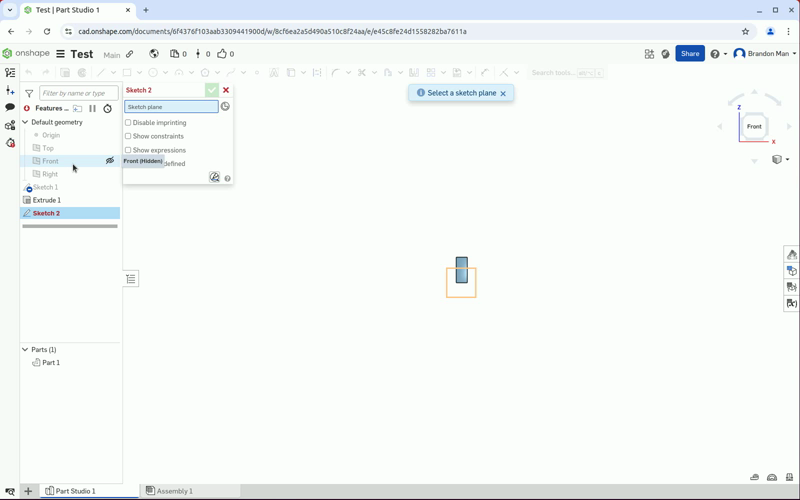
click(73, 163)
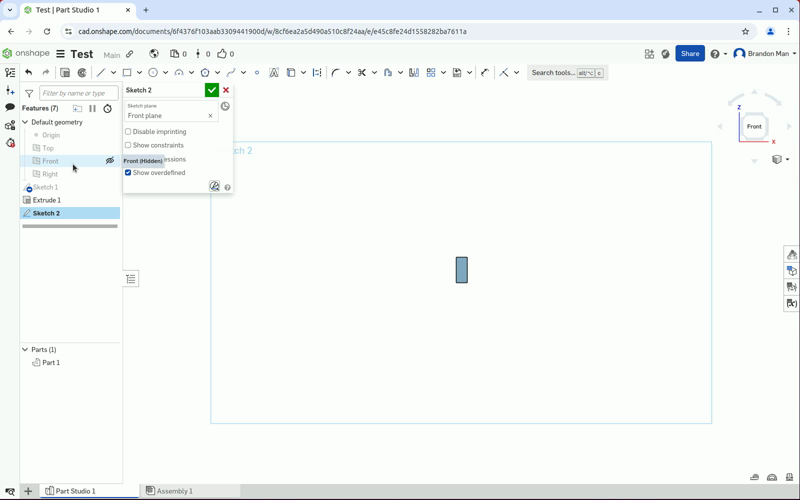
mouse_move(73, 352)
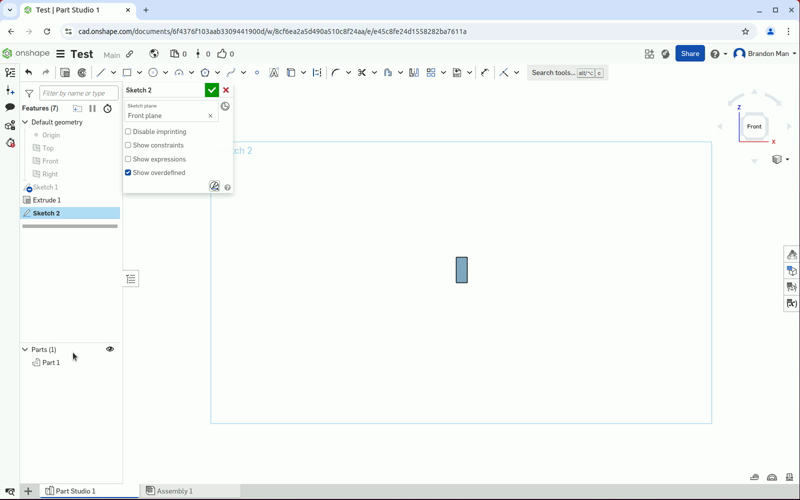
key(y)
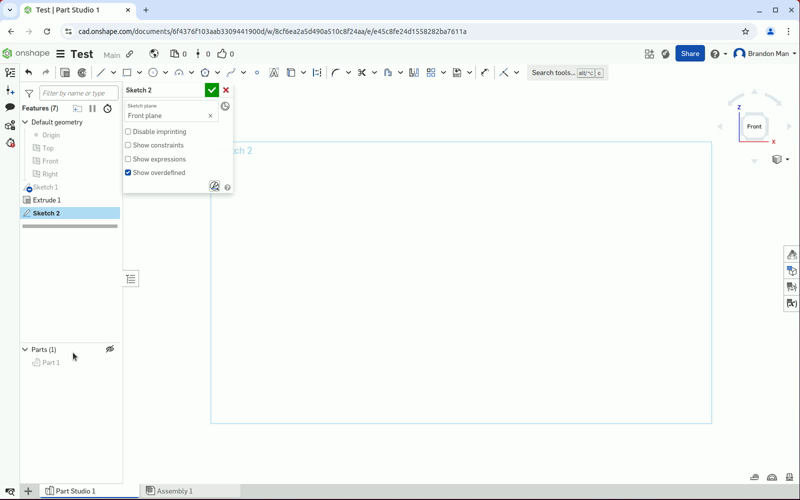
key(l)
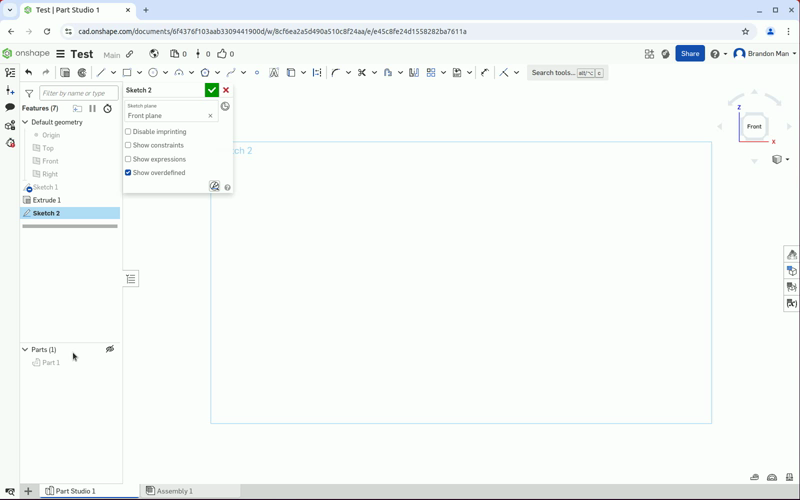
key_down(shift)
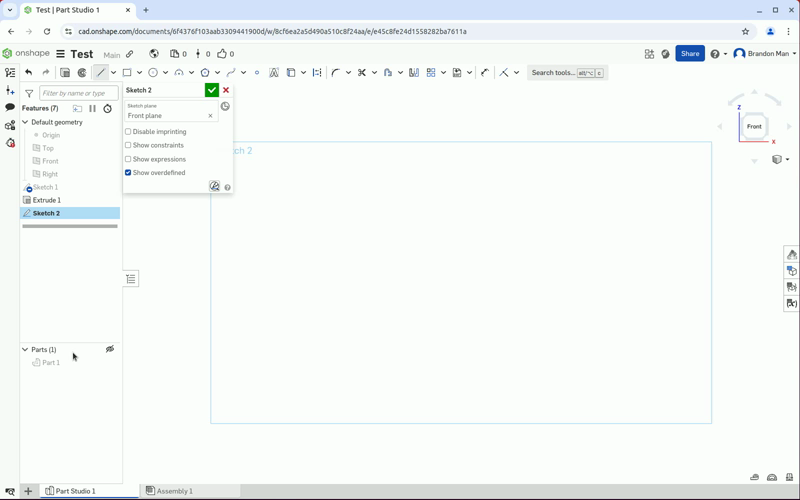
mouse_move(456, 282)
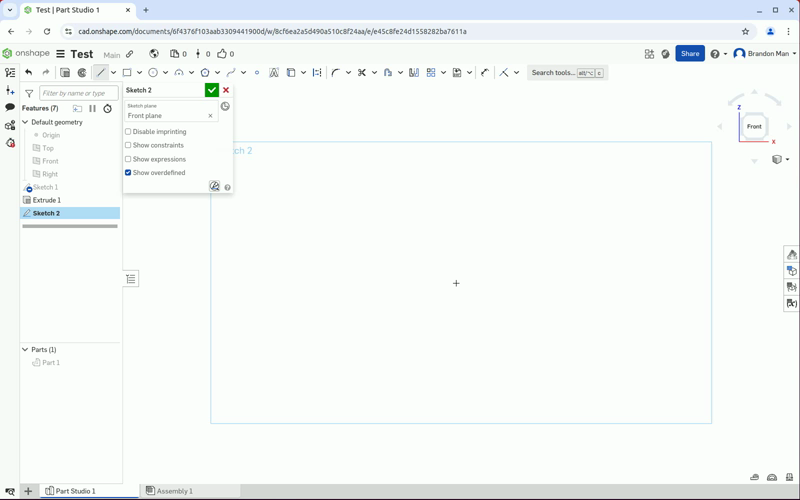
click(456, 282)
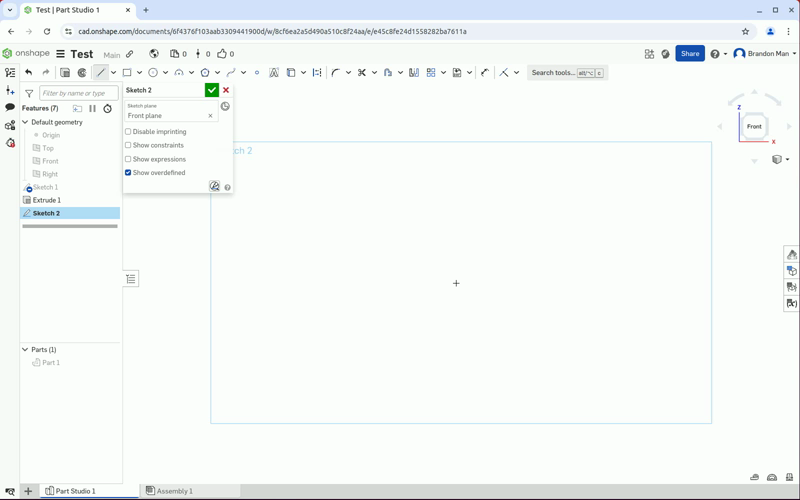
key_up(shift)
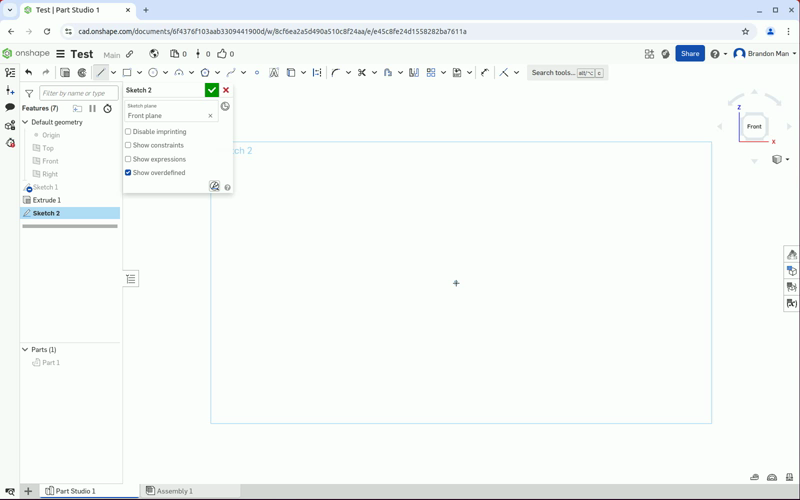
key_down(shift)
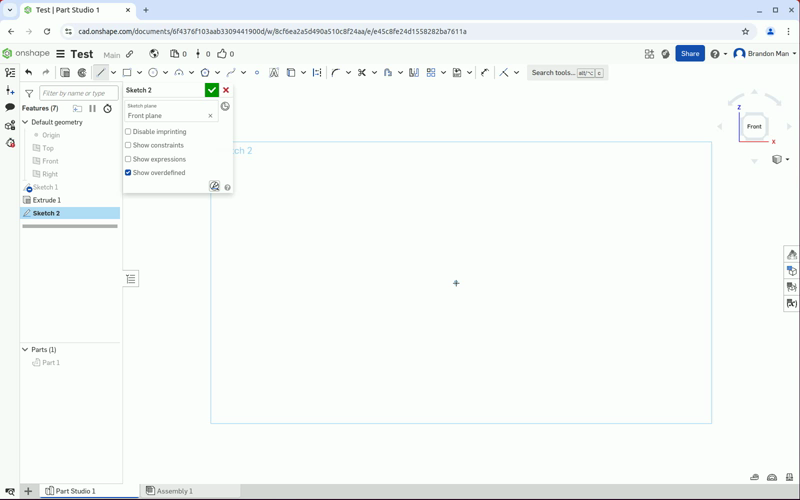
mouse_move(486, 282)
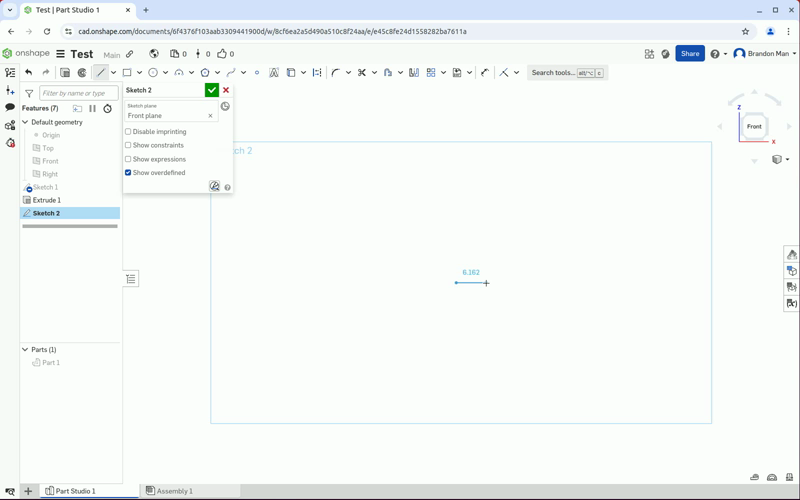
mouse_move(467, 282)
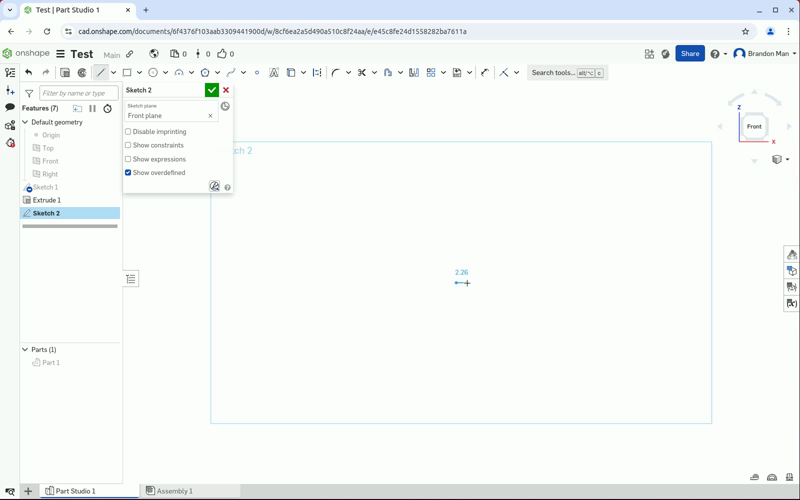
click(467, 282)
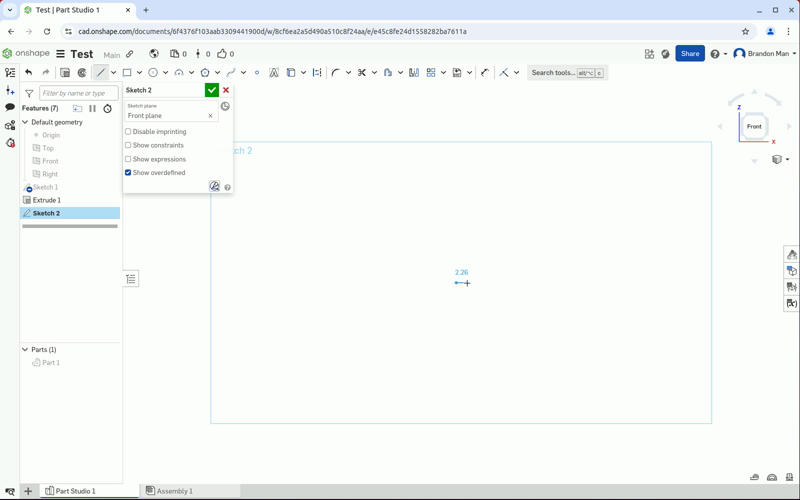
key_up(shift)
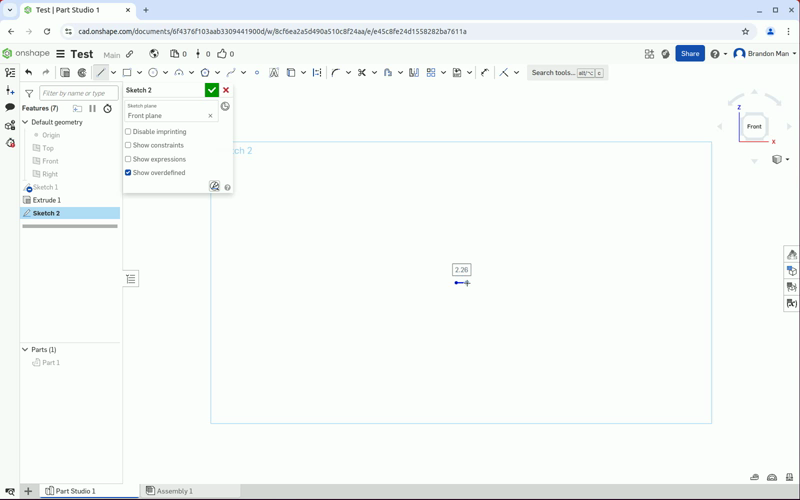
key_down(shift)
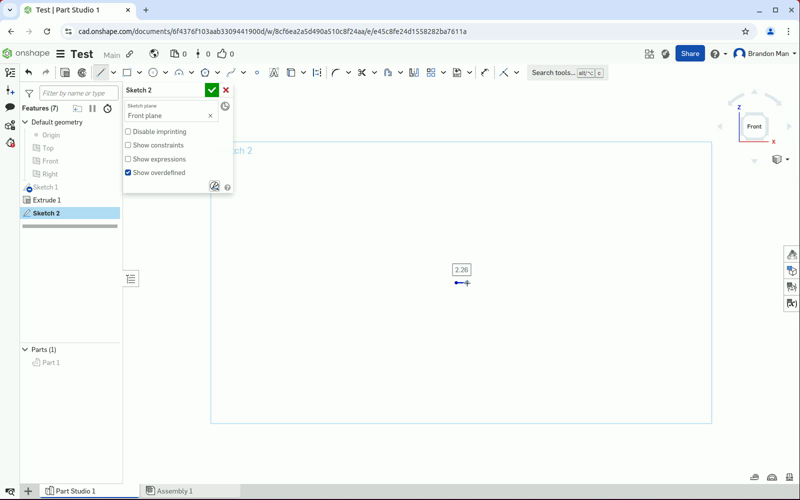
mouse_move(497, 282)
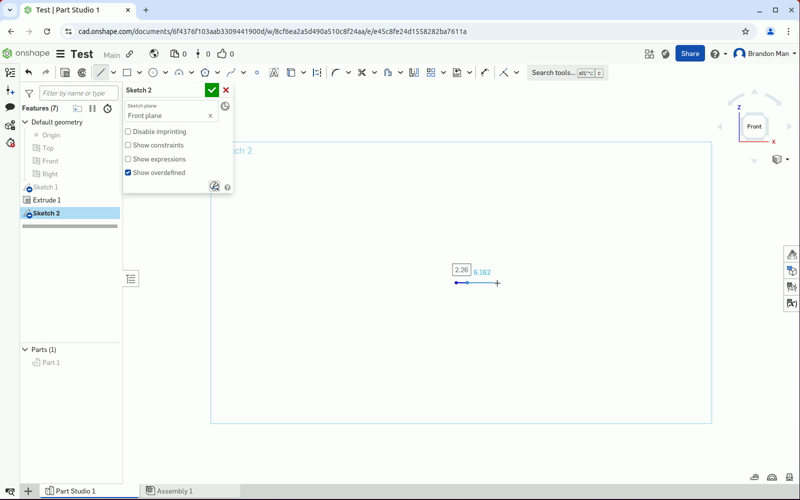
mouse_move(467, 257)
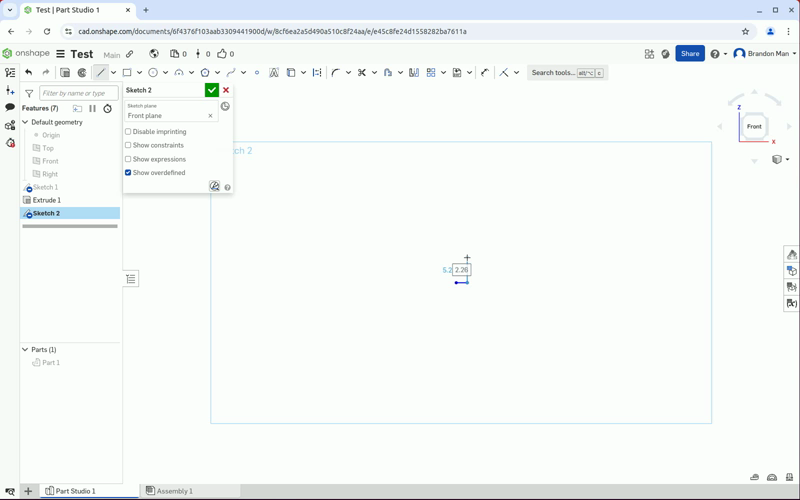
click(467, 257)
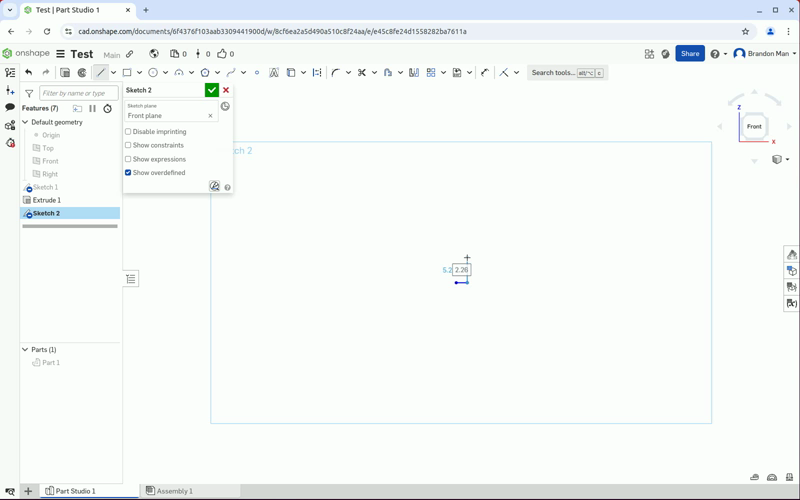
key_up(shift)
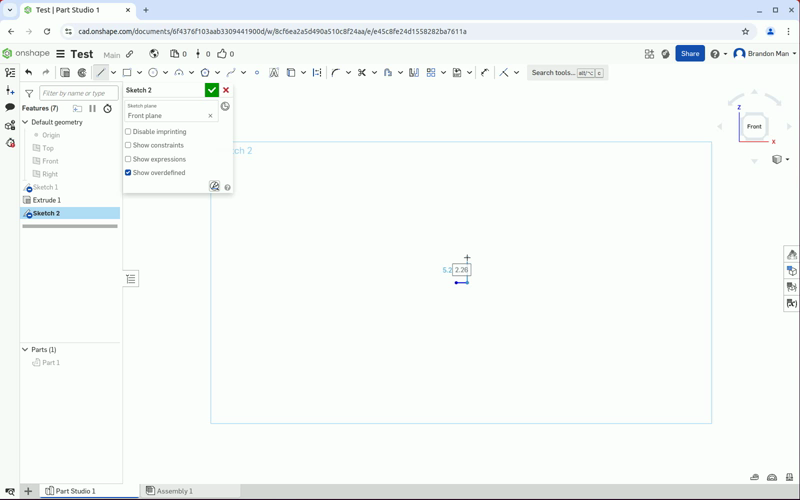
key_down(shift)
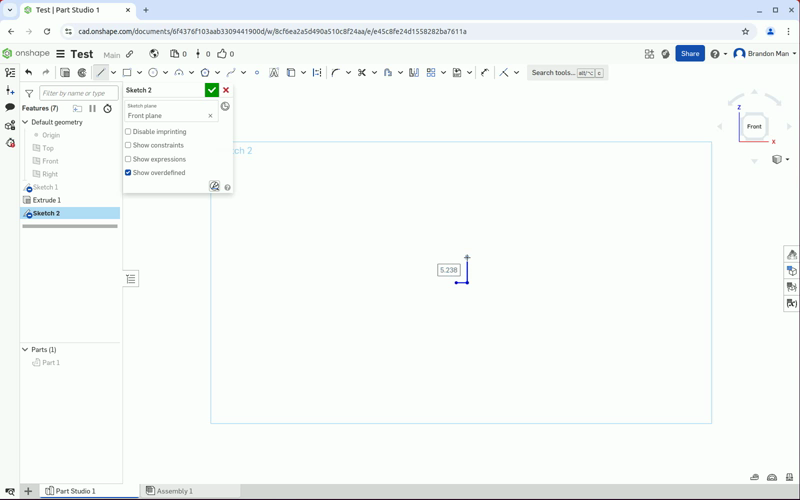
mouse_move(497, 257)
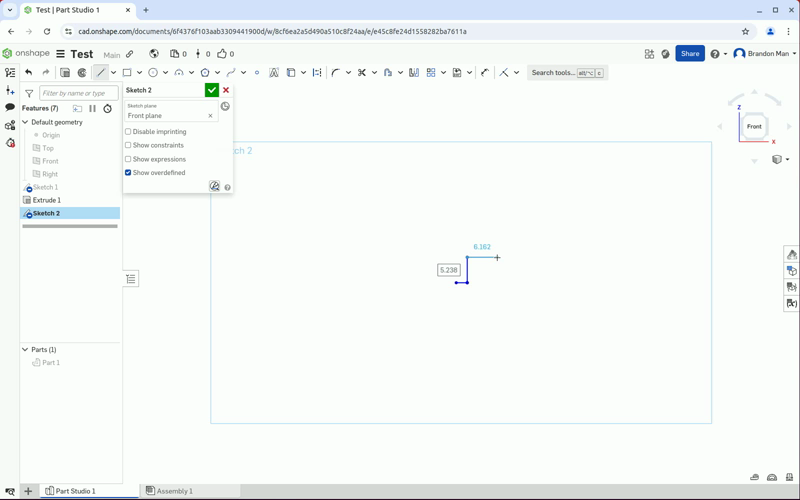
mouse_move(456, 257)
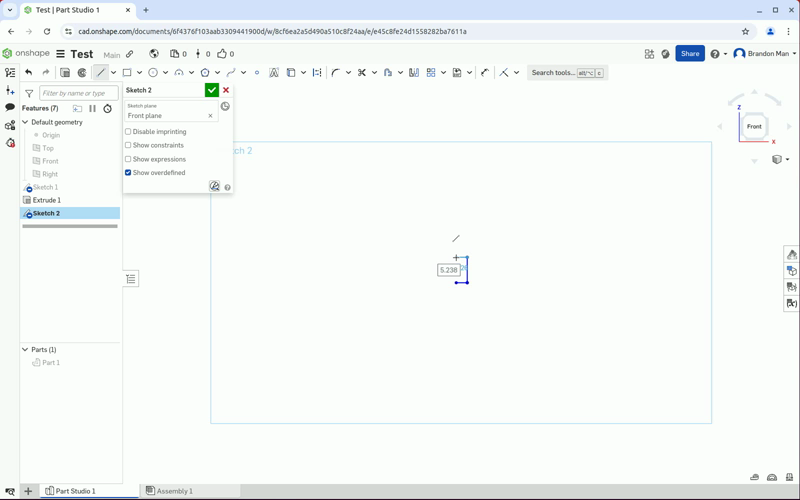
click(456, 257)
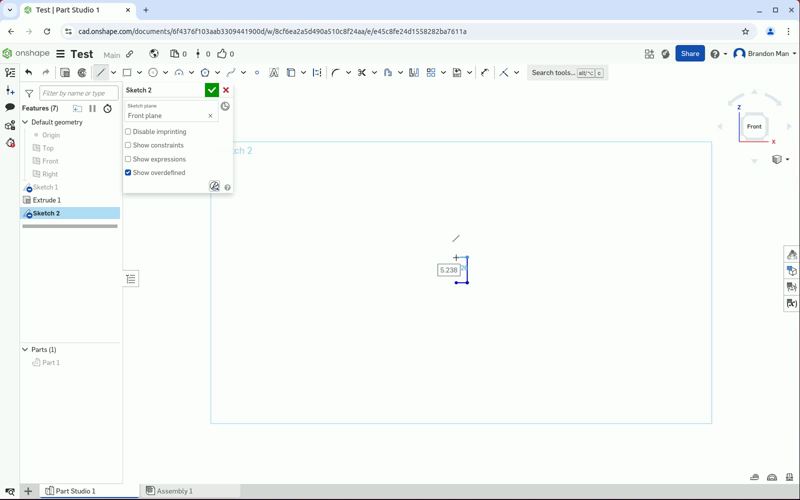
key_up(shift)
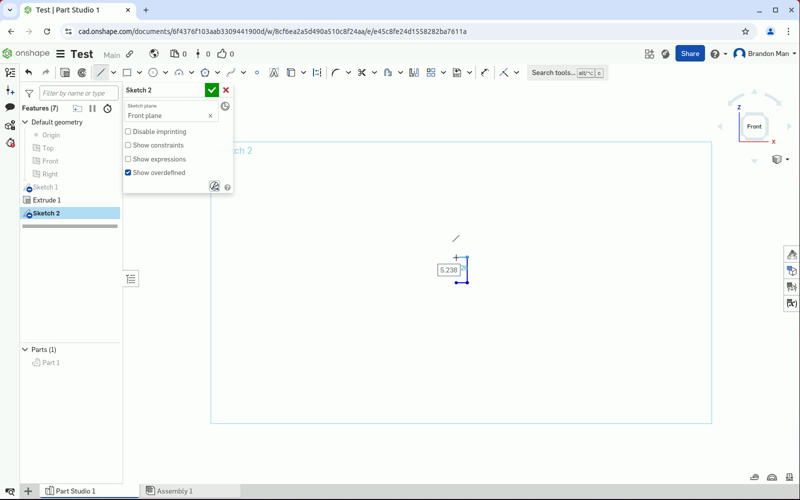
mouse_move(486, 257)
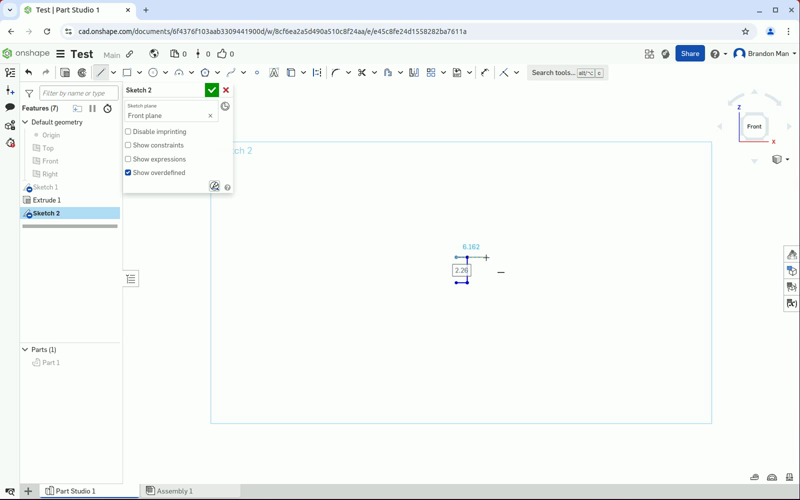
key_down(shift)
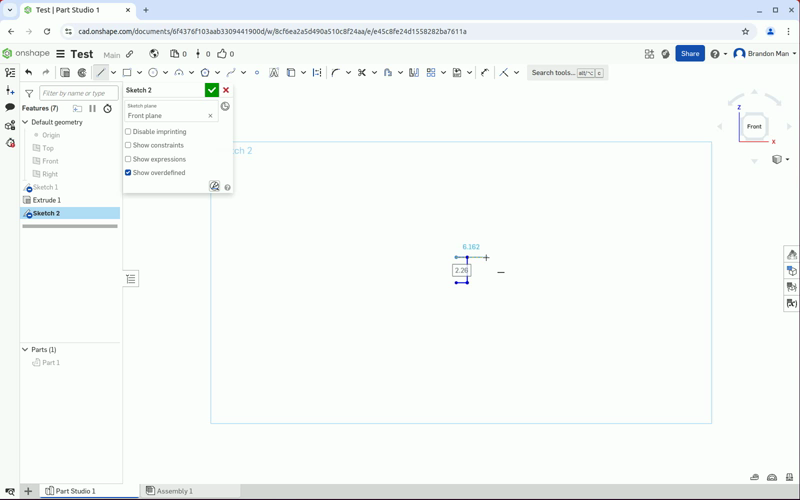
mouse_move(456, 282)
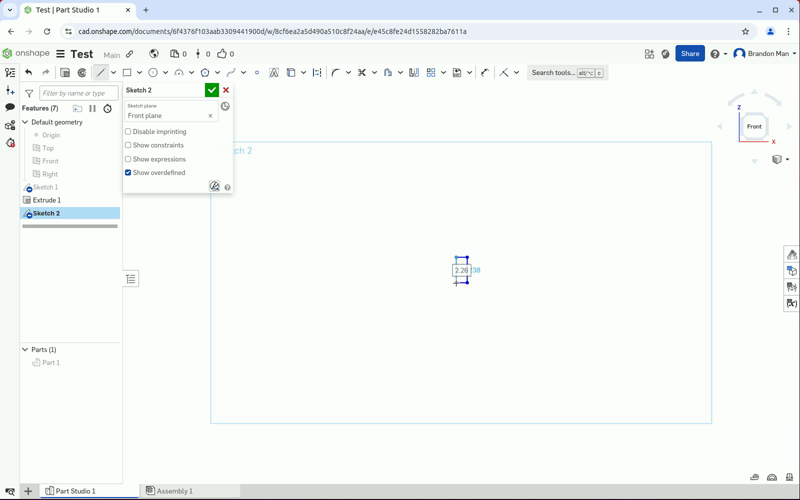
key_up(shift)
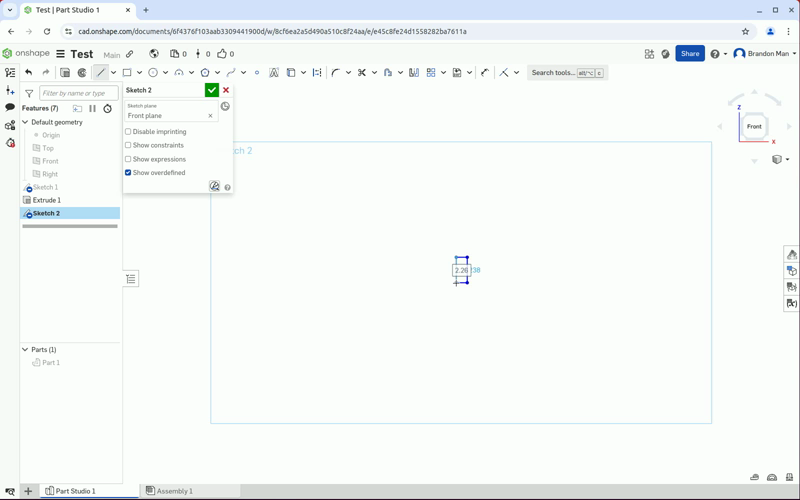
click(456, 282)
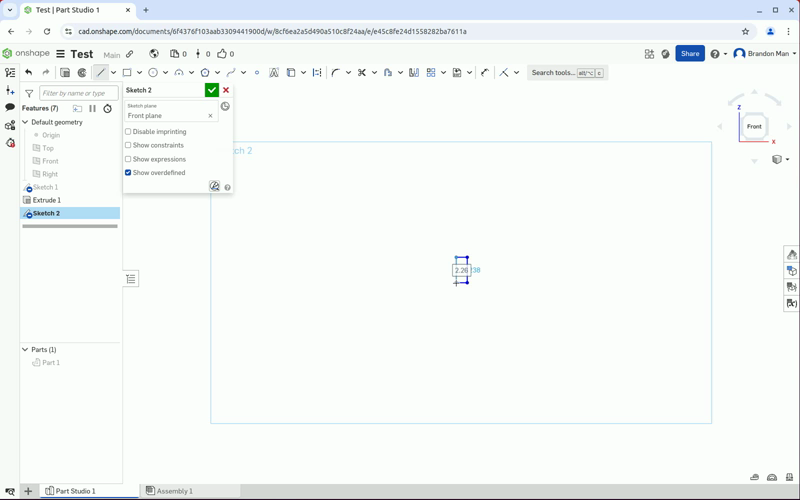
key(esc)
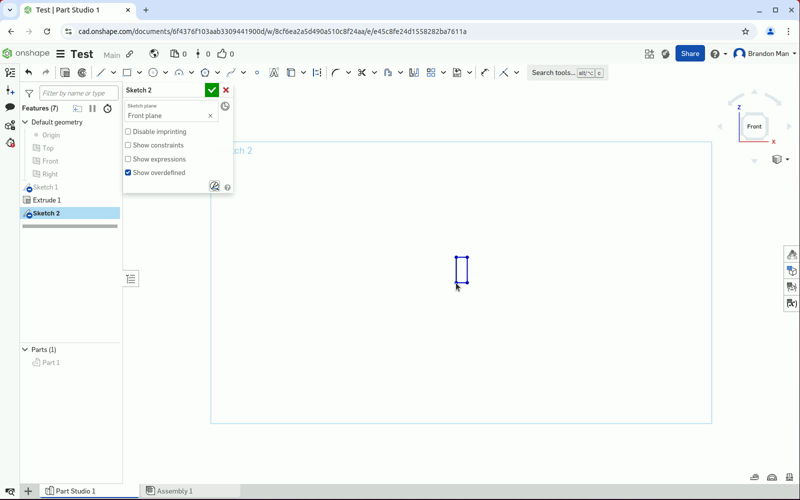
mouse_move(456, 272)
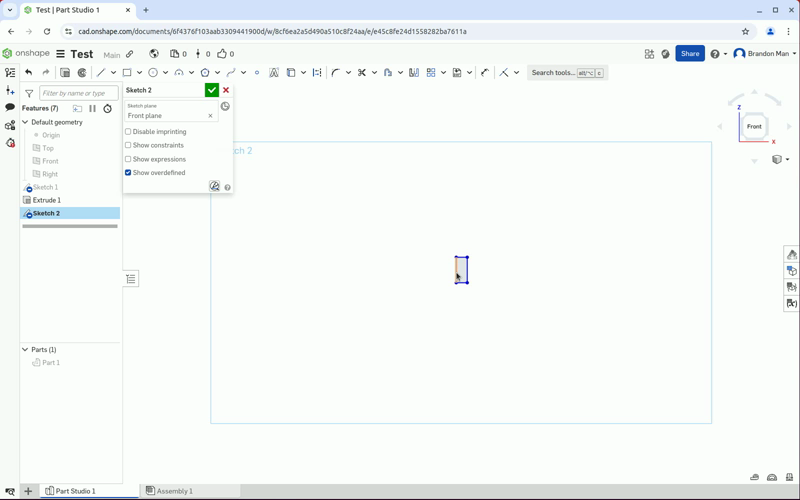
scroll(6)
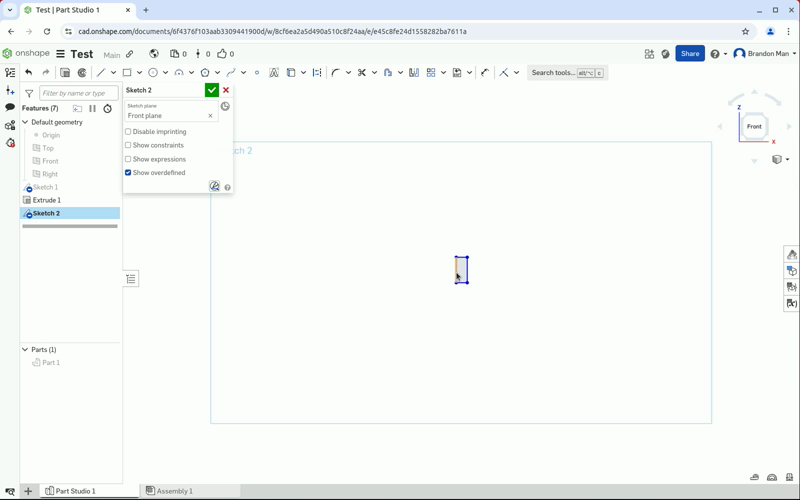
scroll(6)
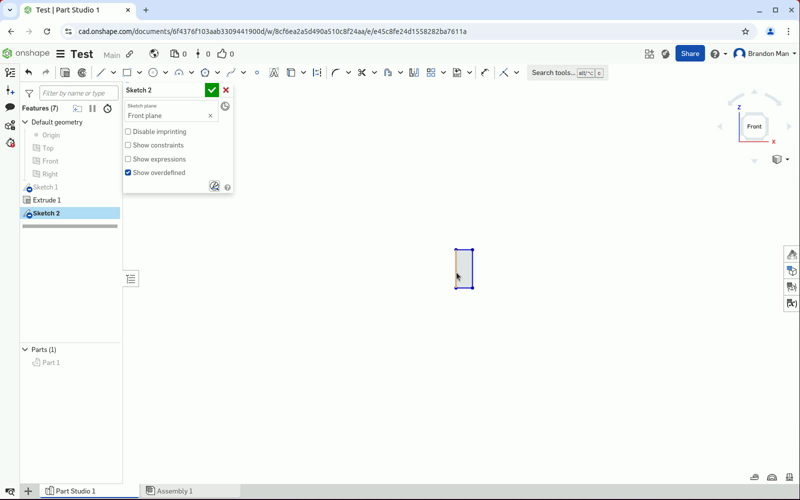
scroll(6)
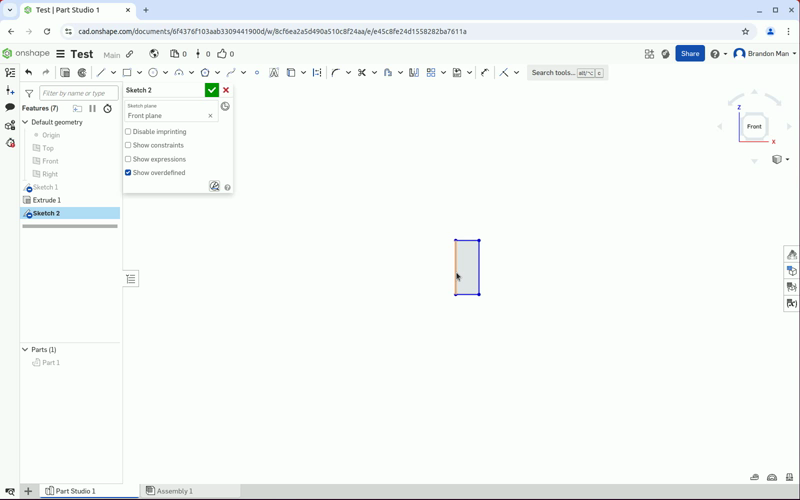
scroll(6)
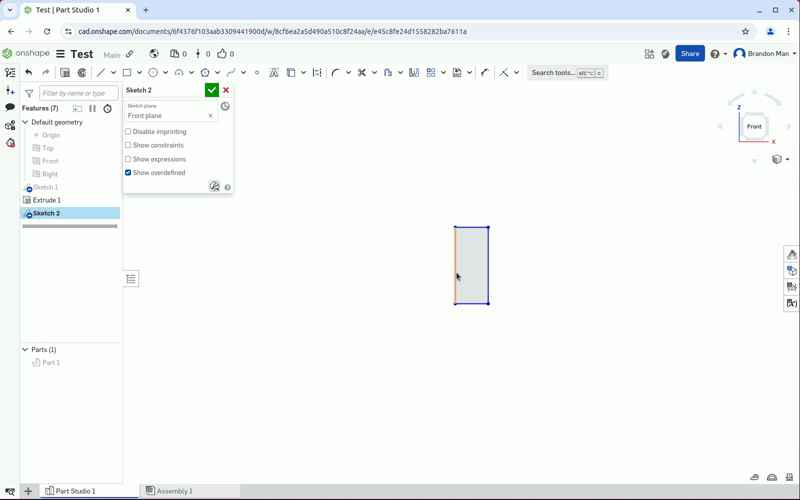
scroll(6)
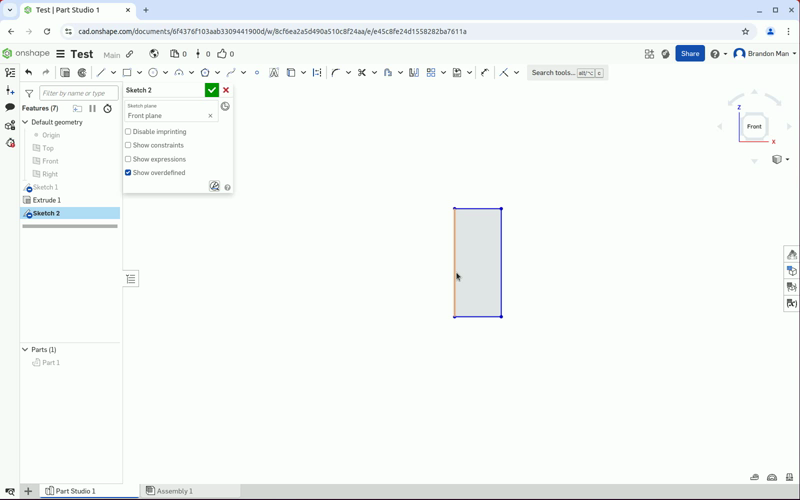
scroll(6)
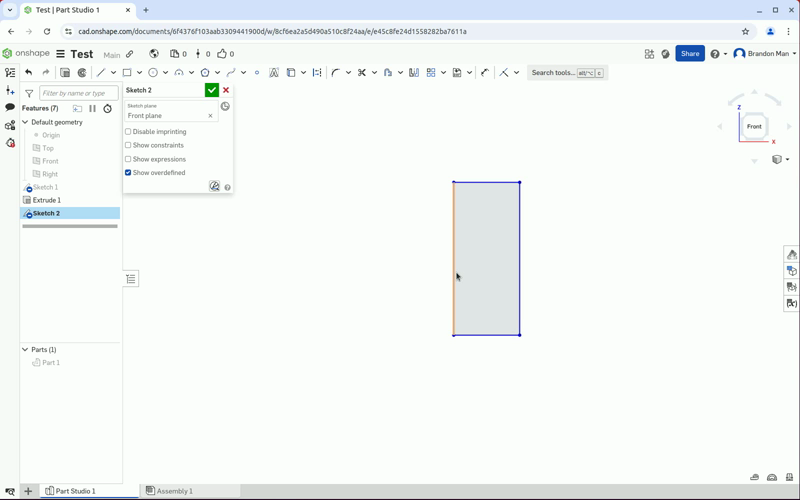
scroll(6)
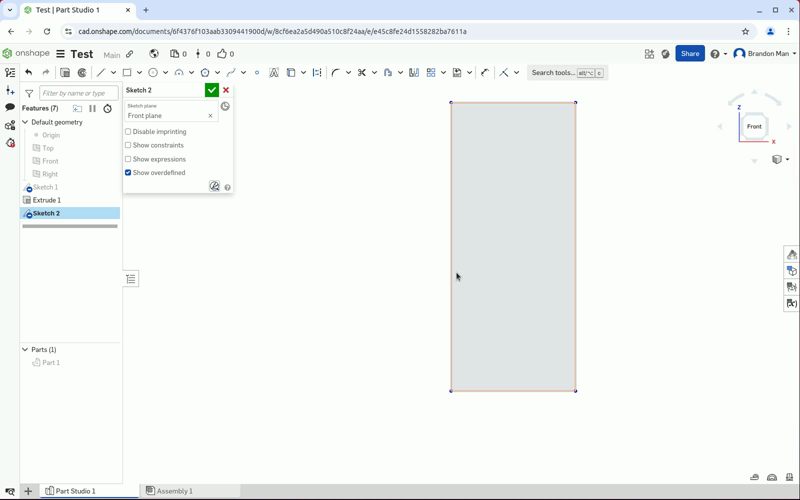
click(456, 272)
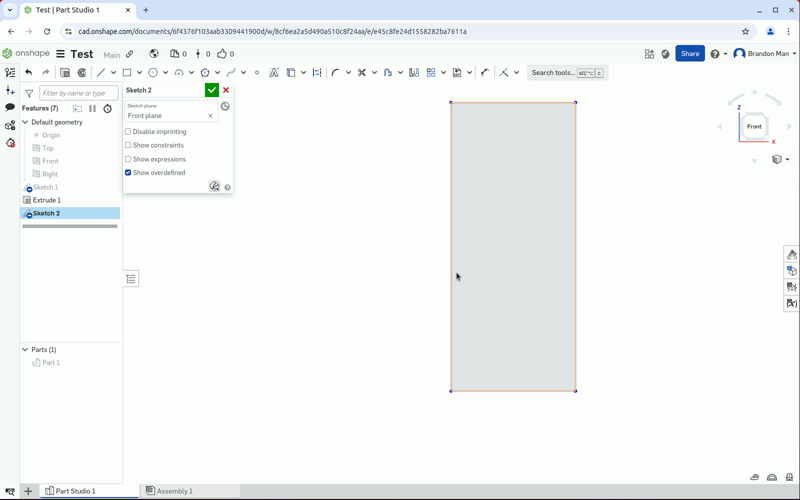
scroll(-6)
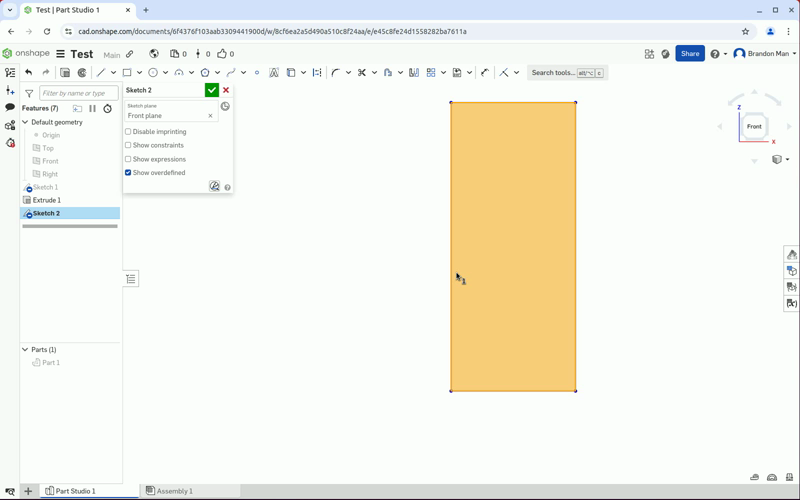
scroll(-6)
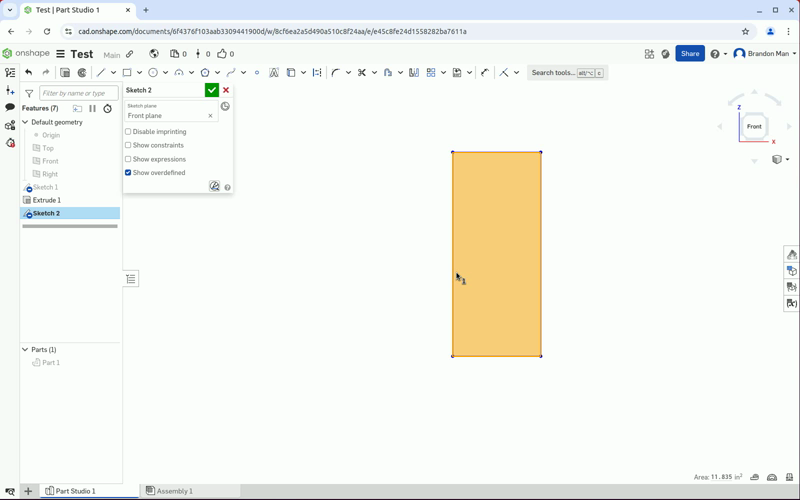
scroll(-6)
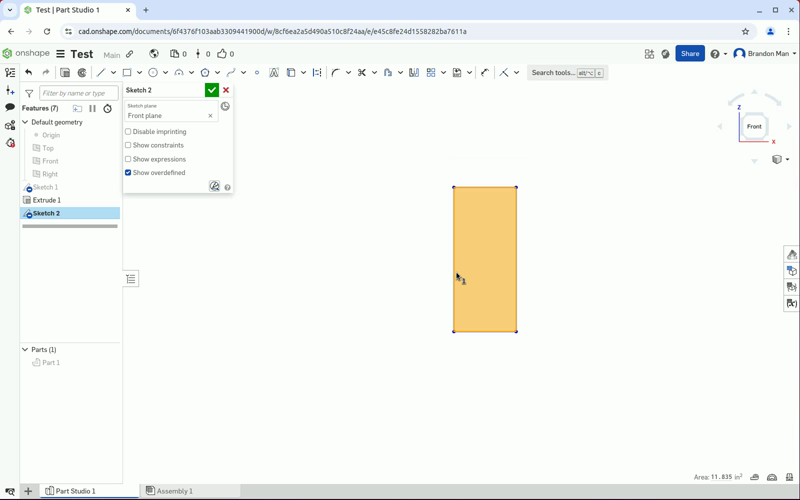
scroll(-6)
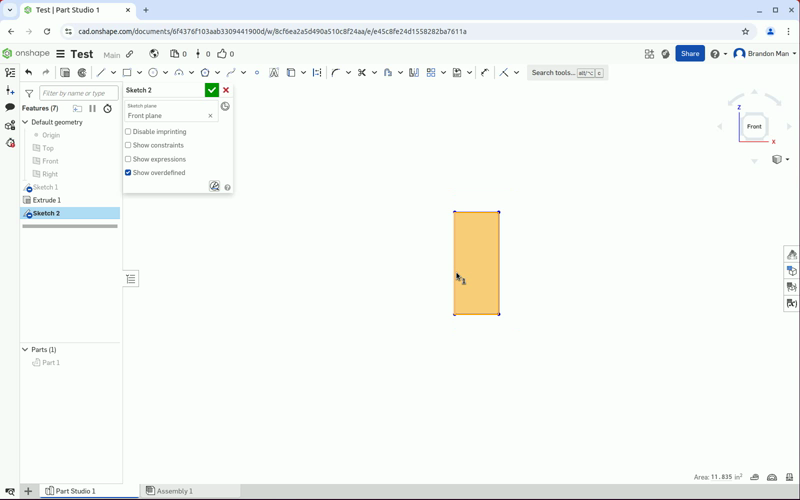
scroll(-6)
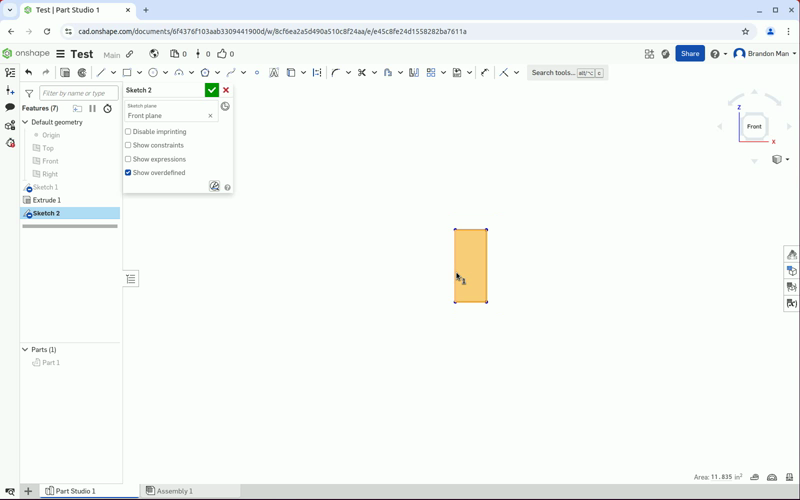
scroll(-6)
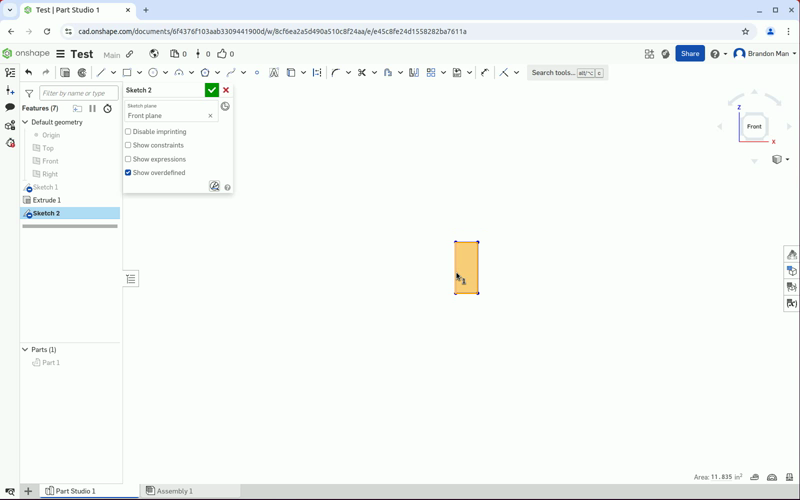
scroll(-6)
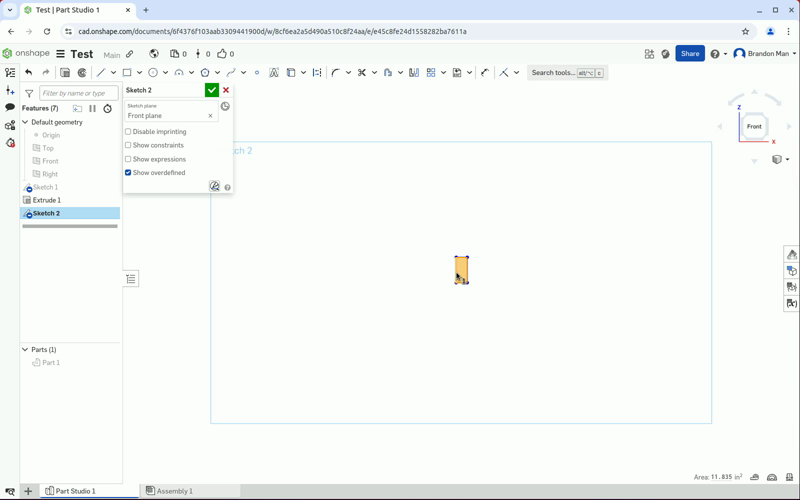
mouse_move(73, 352)
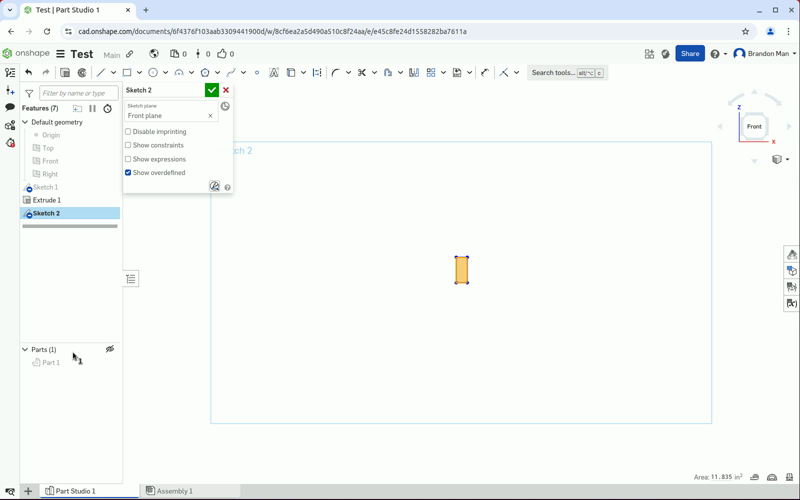
key(shift+y)
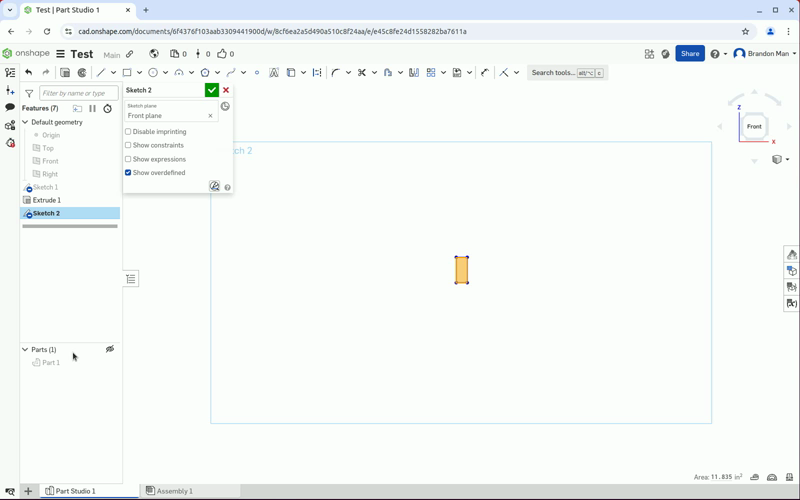
key(shift+e)
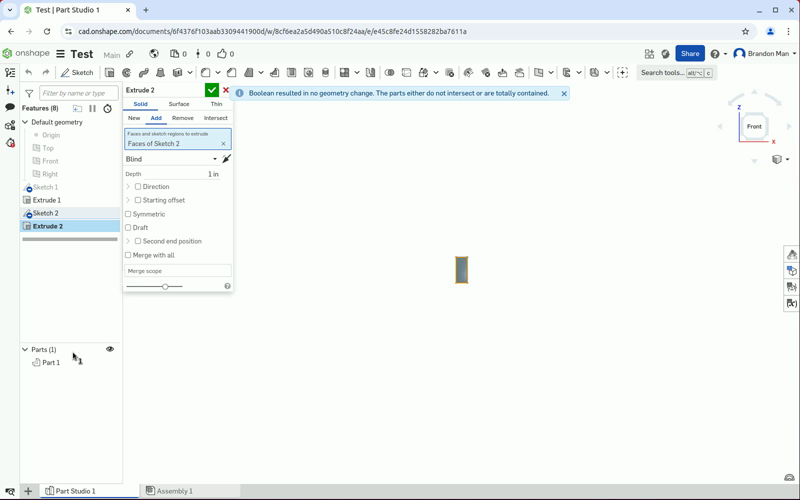
mouse_move(143, 106)
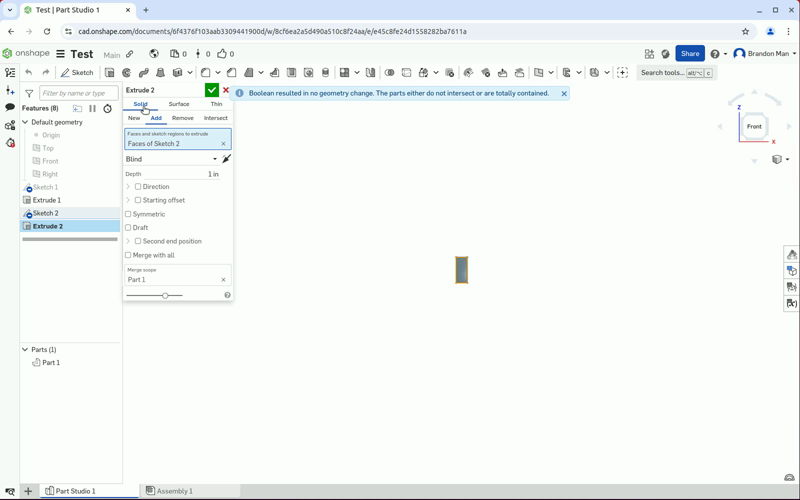
click(143, 106)
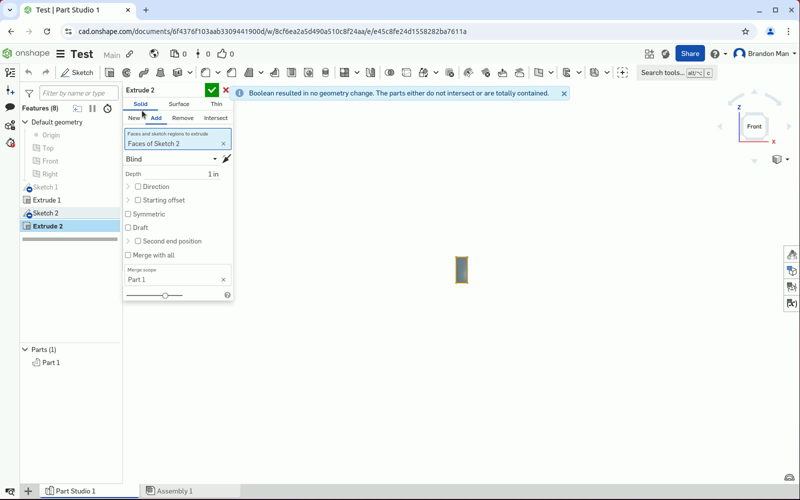
mouse_move(137, 120)
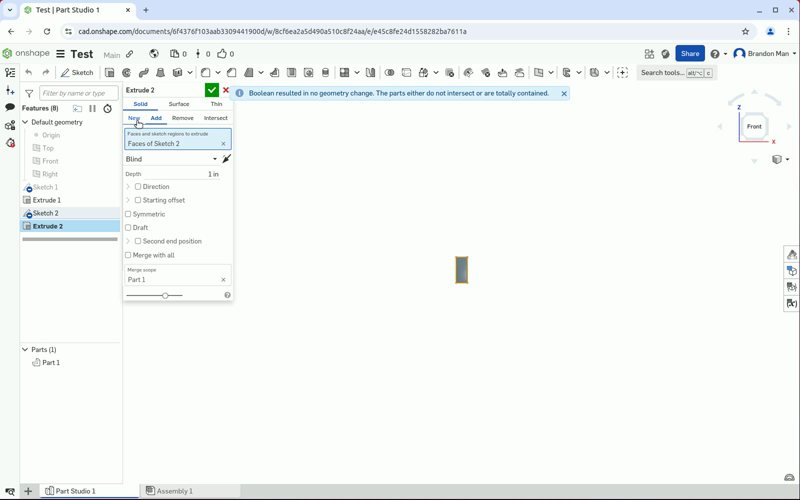
click(137, 120)
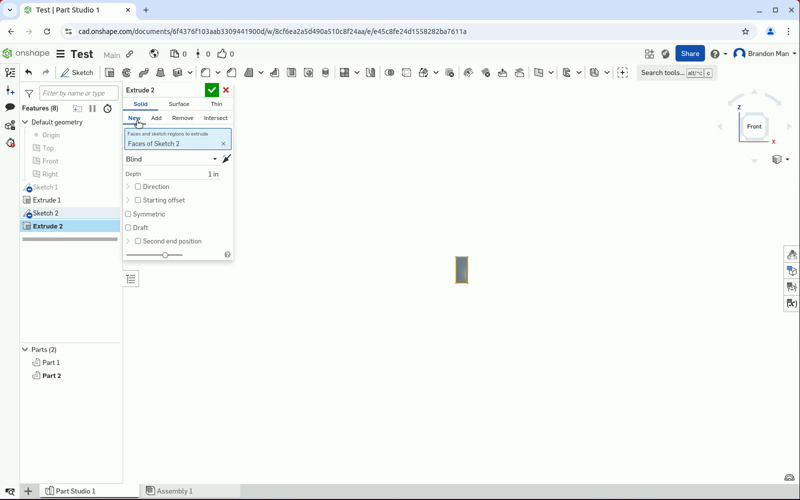
key(tab, 4)
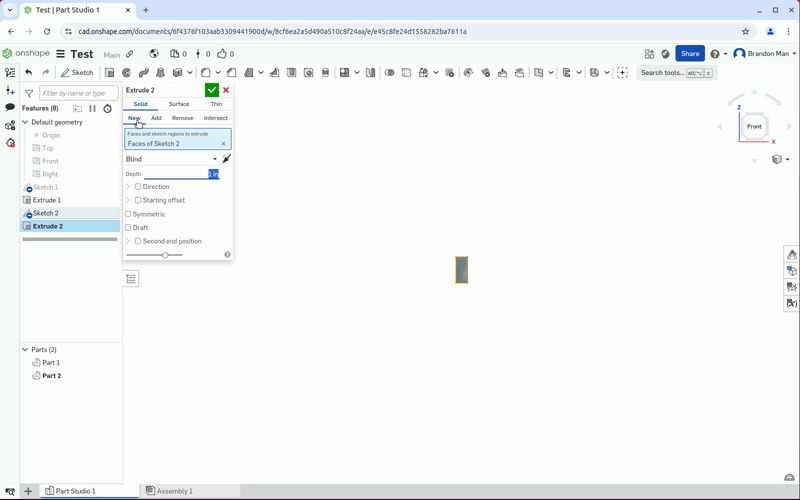
text(23.108)
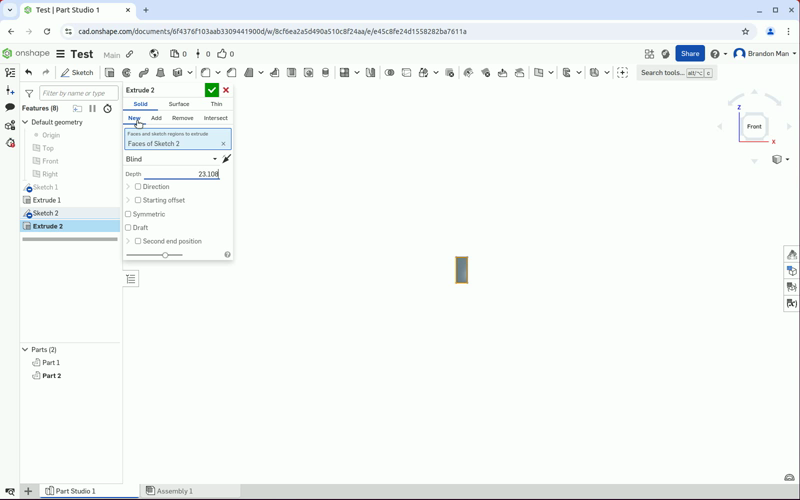
key(enter)
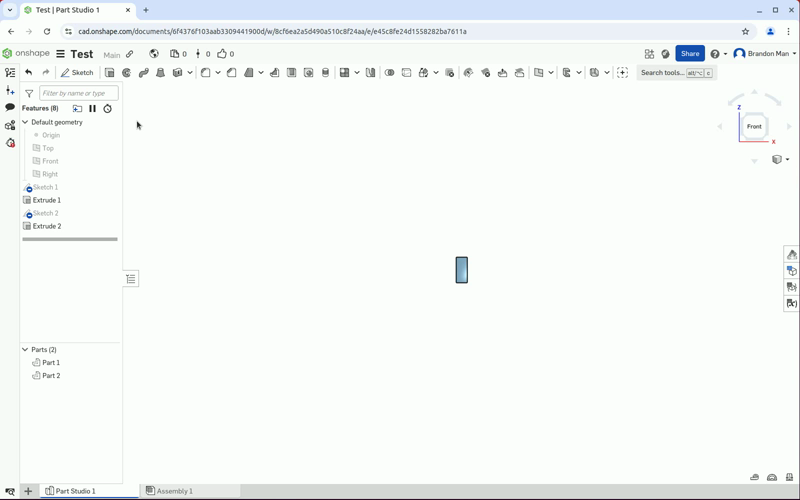
key(shift+h)
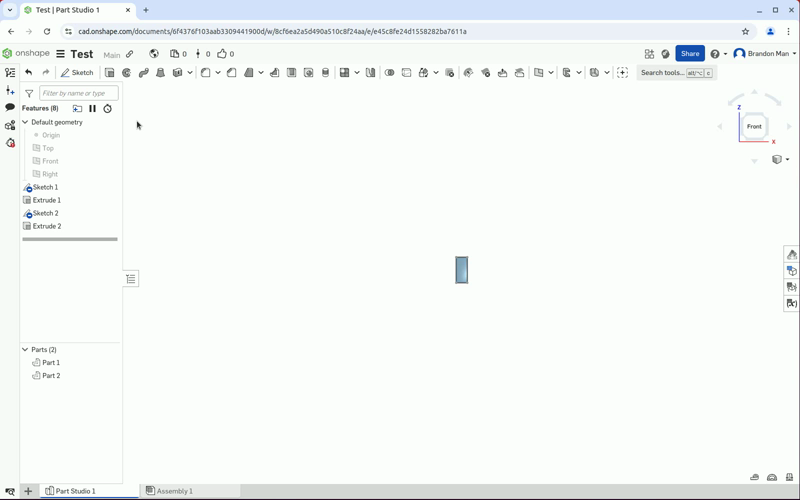
key(shift+h)
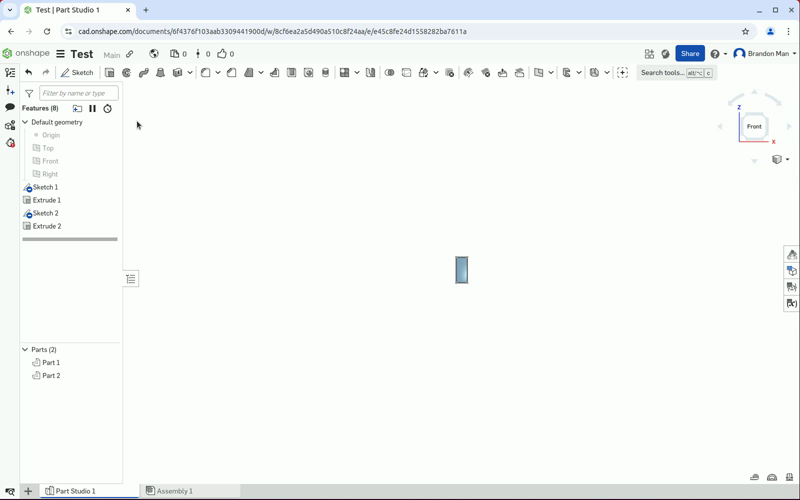
key(shift+7)
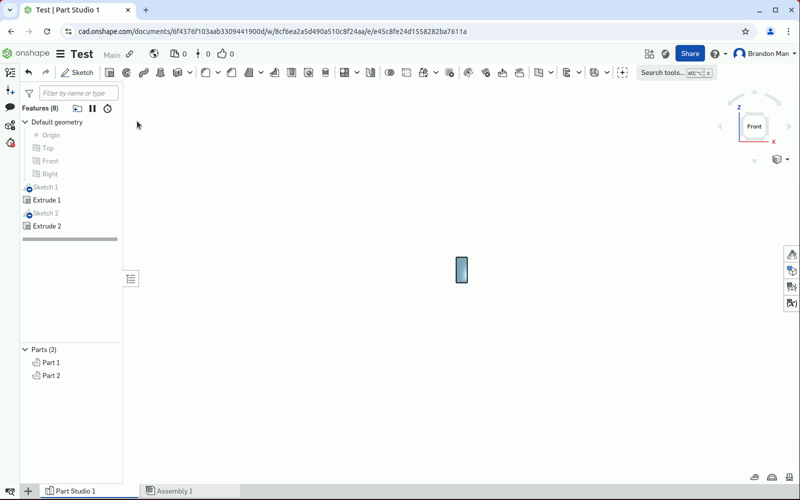
key(left, 2)
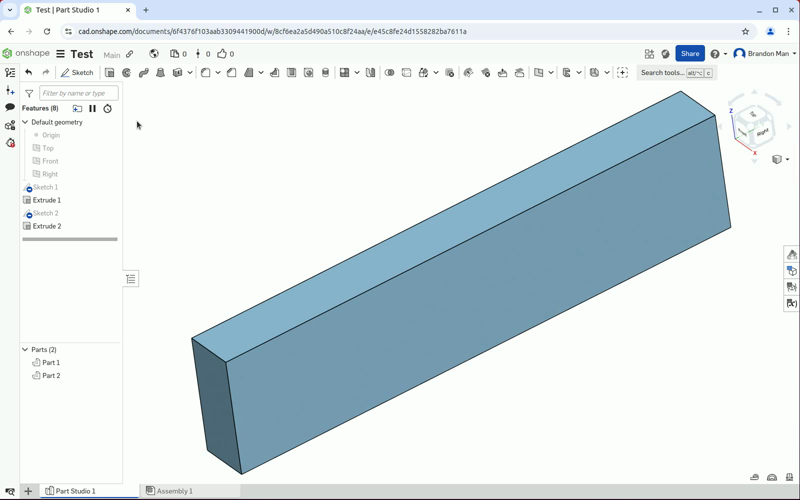
key(down, 2)
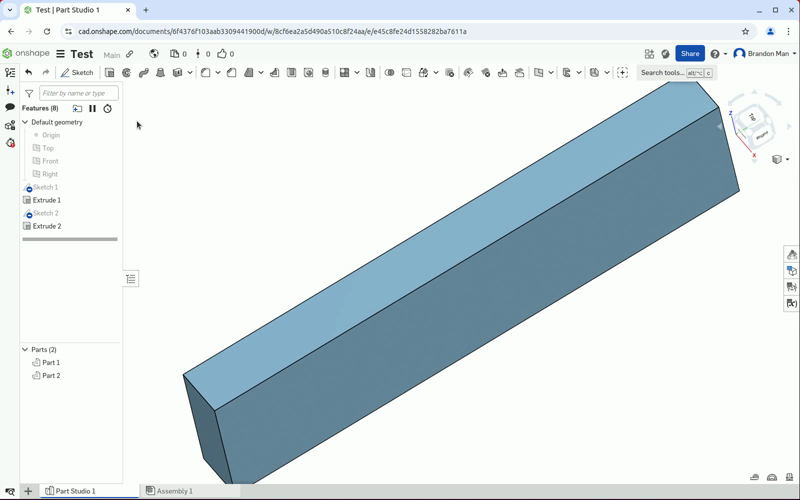
key(up, 2)
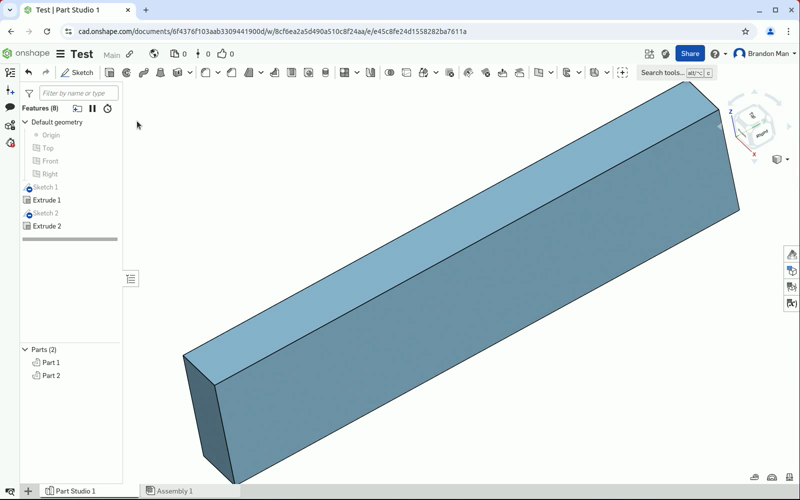
key(right, 2)
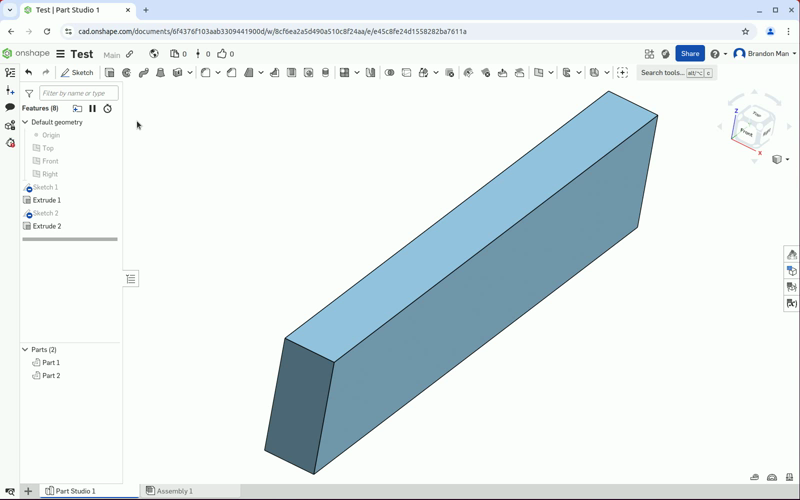
mouse_move(73, 189)
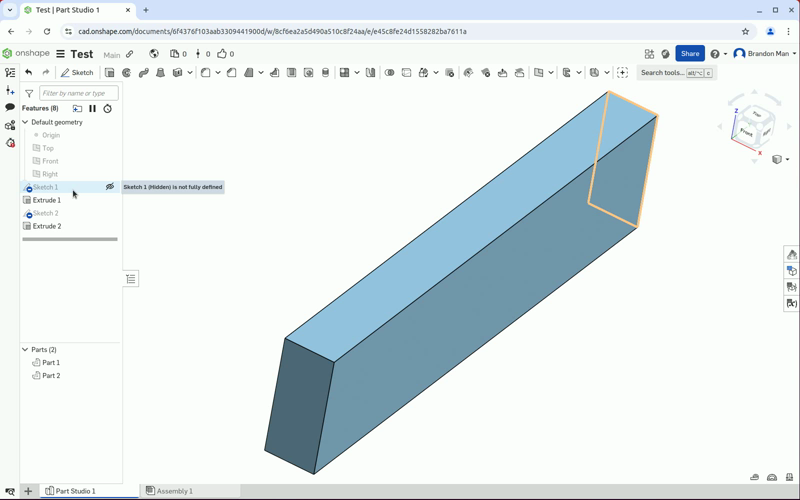
click(73, 189)